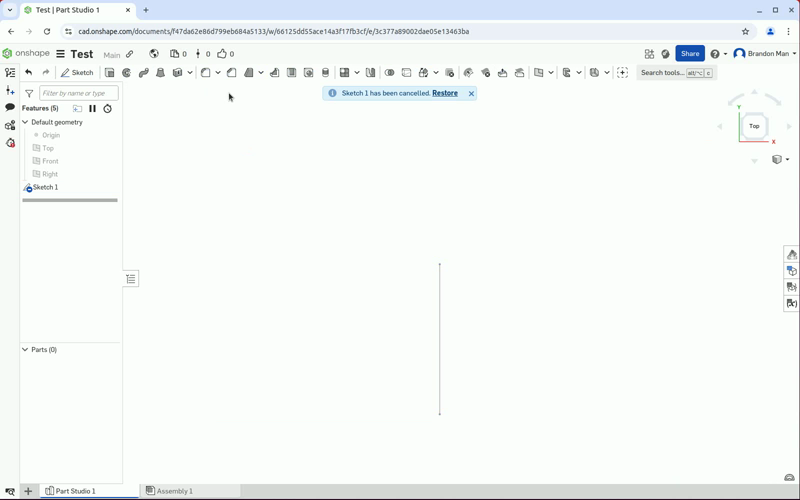
key(shift+h)
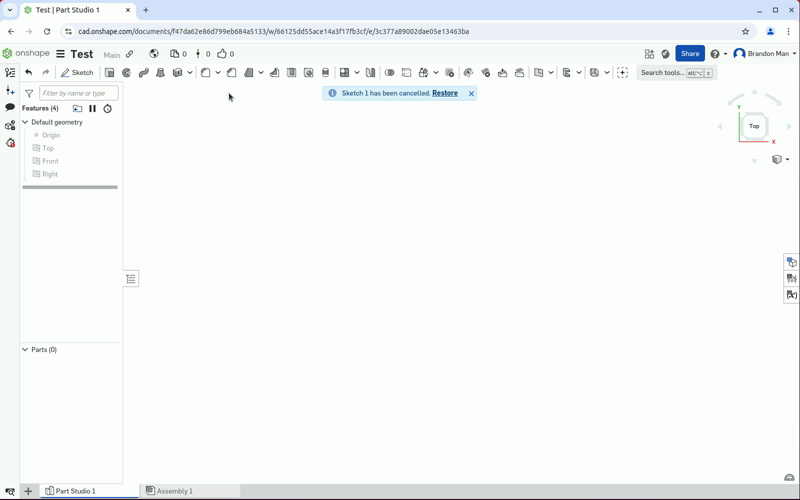
mouse_move(73, 352)
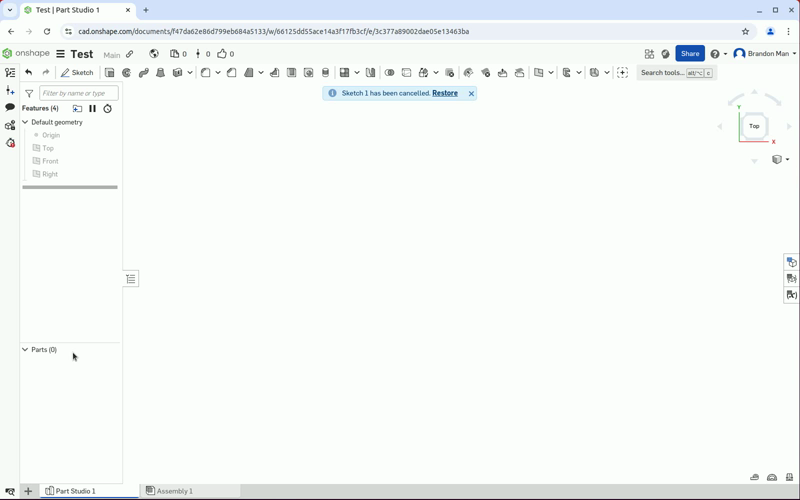
key(y)
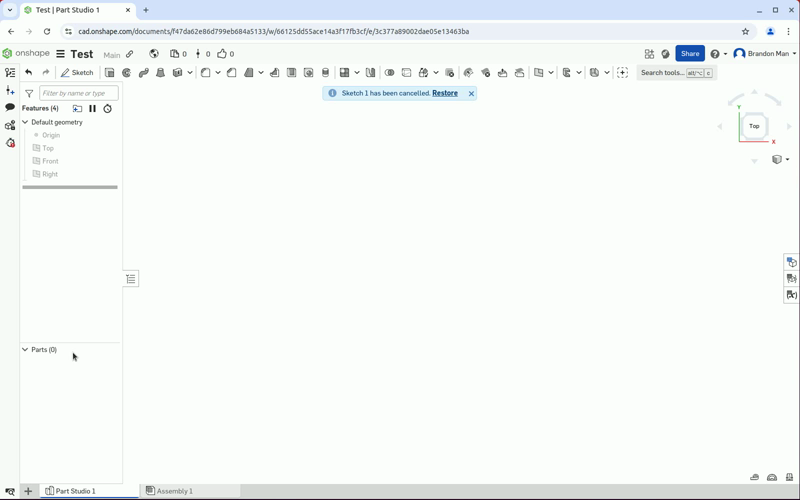
key(shift+p)
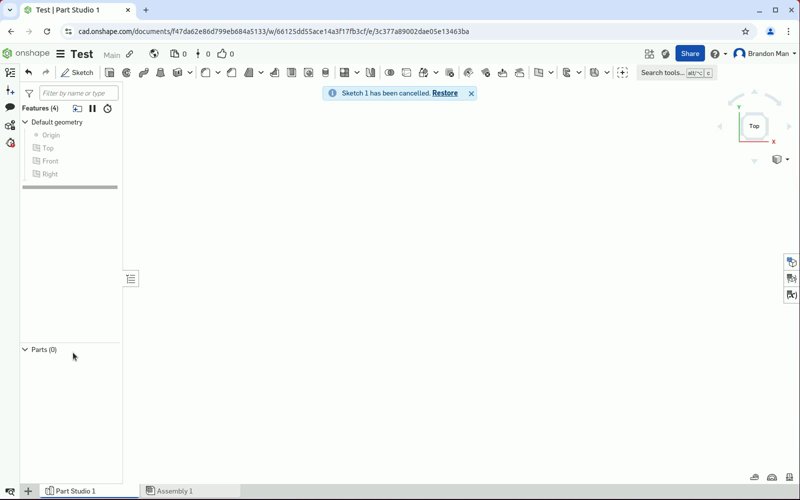
key(space)
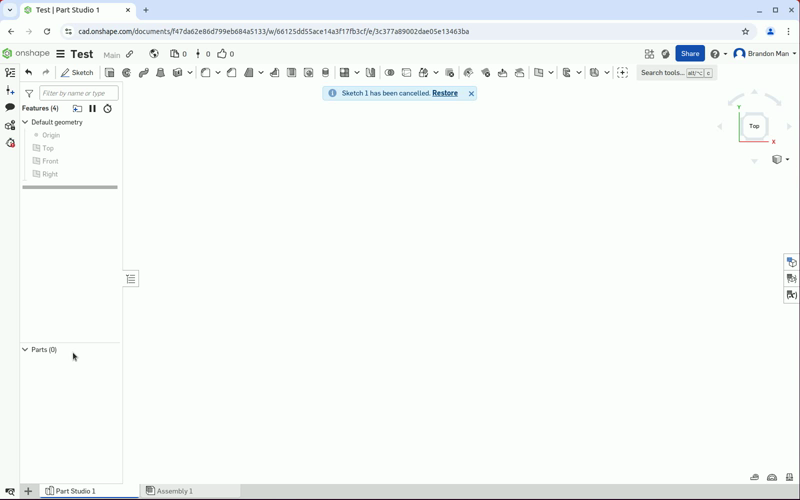
key_down(shift)
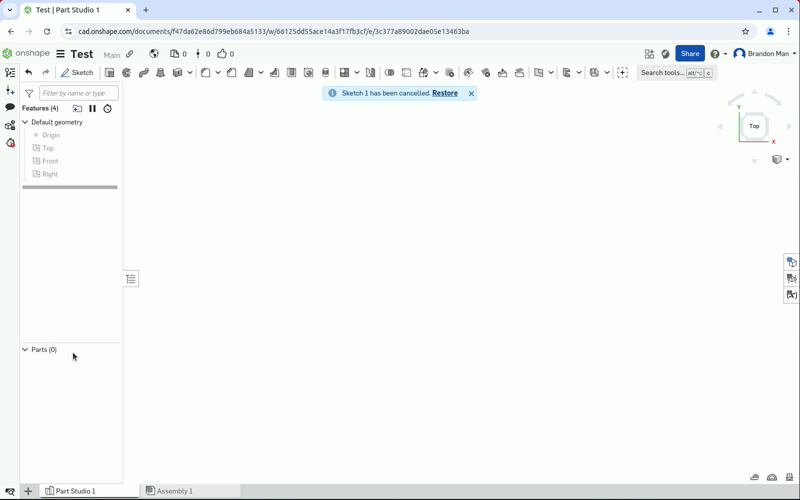
key(up)
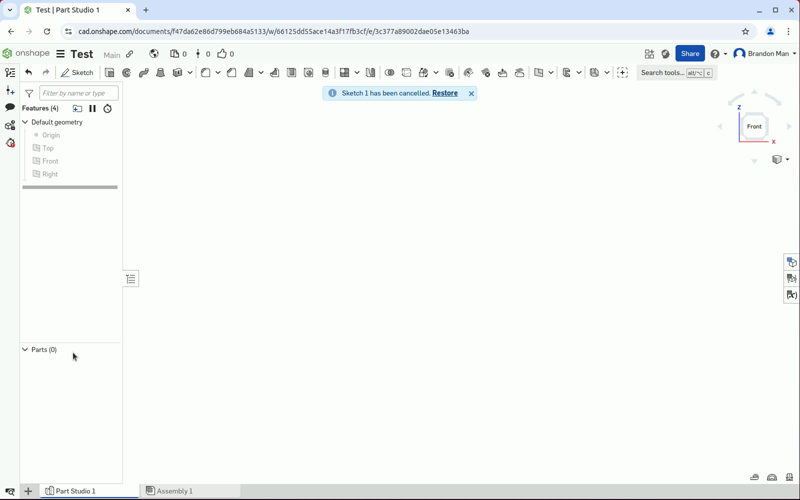
key_up(shift)
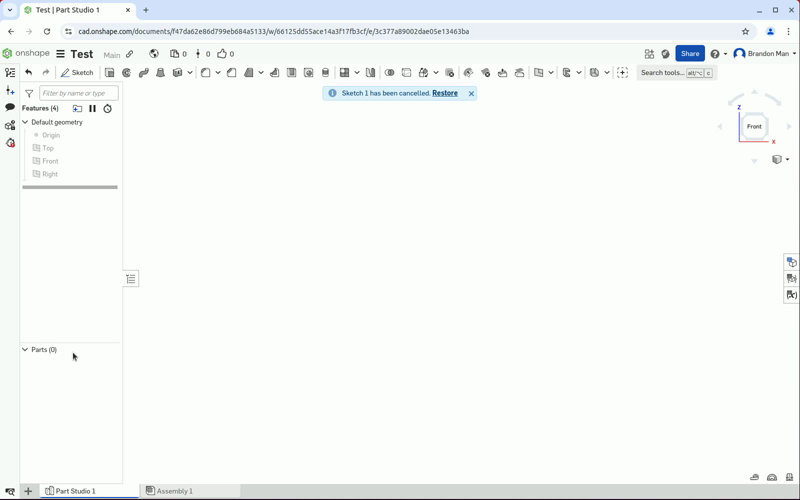
mouse_move(73, 352)
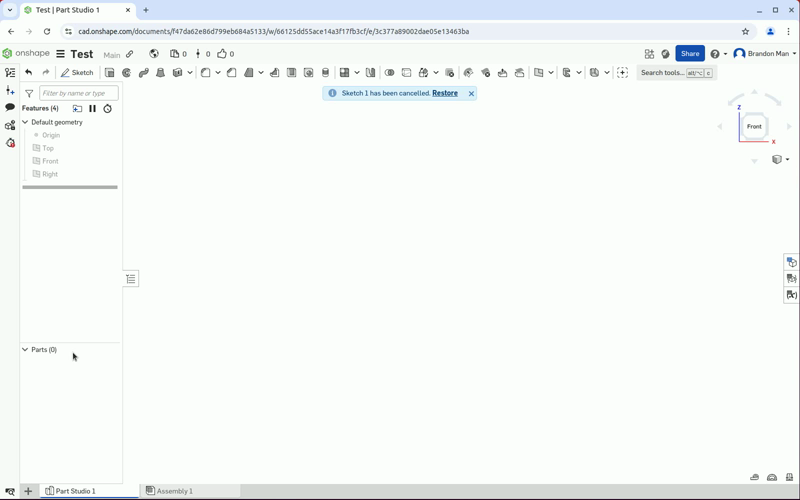
key(shift+y)
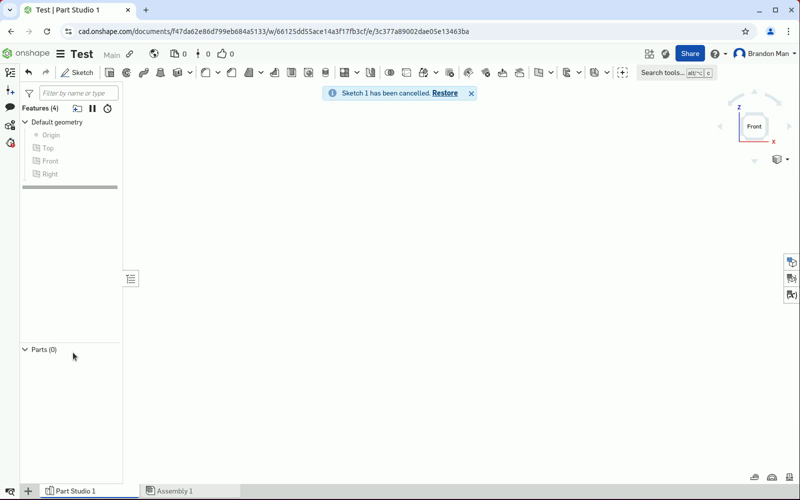
key(shift+s)
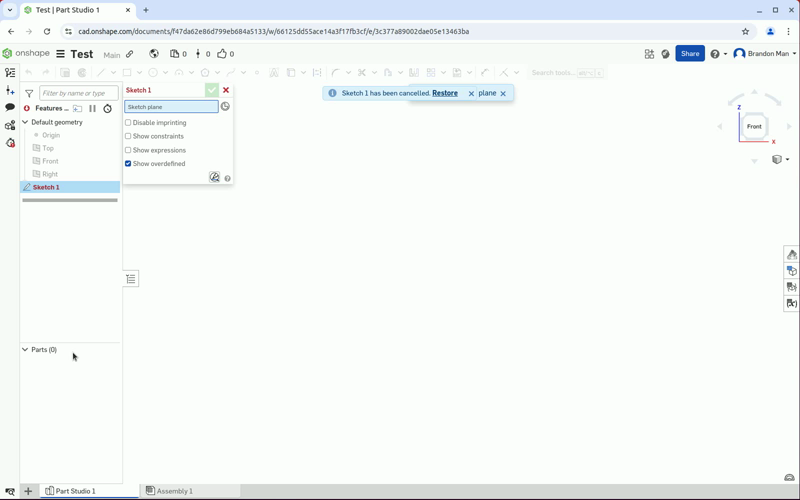
mouse_move(73, 163)
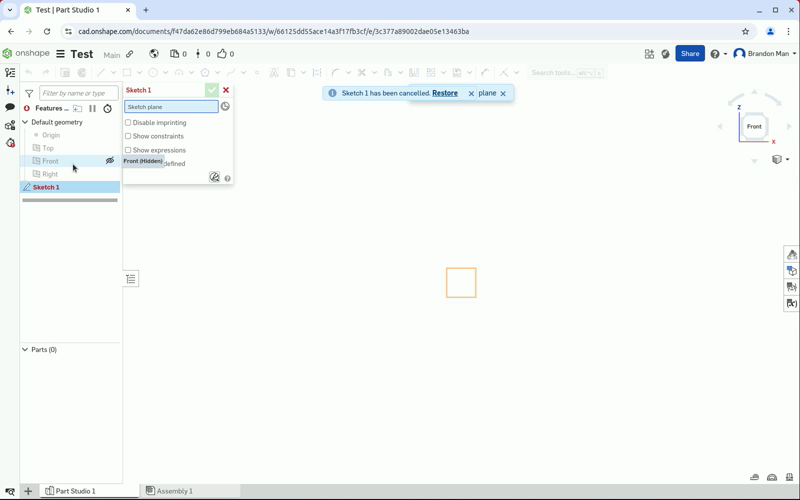
click(73, 163)
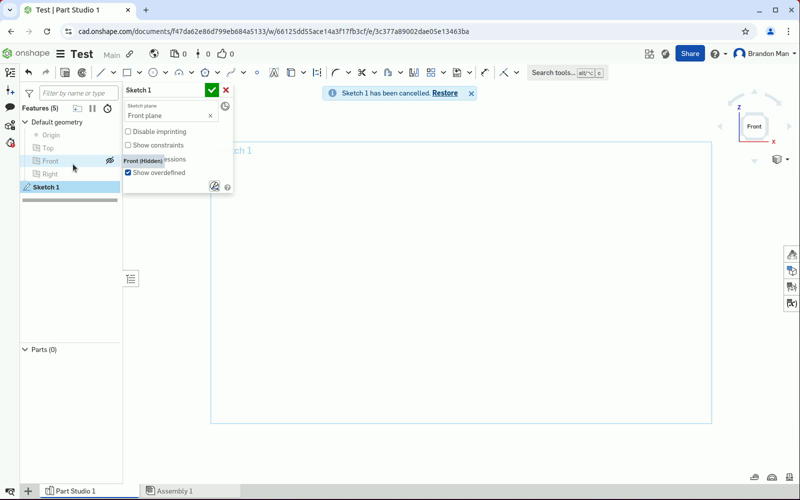
mouse_move(73, 352)
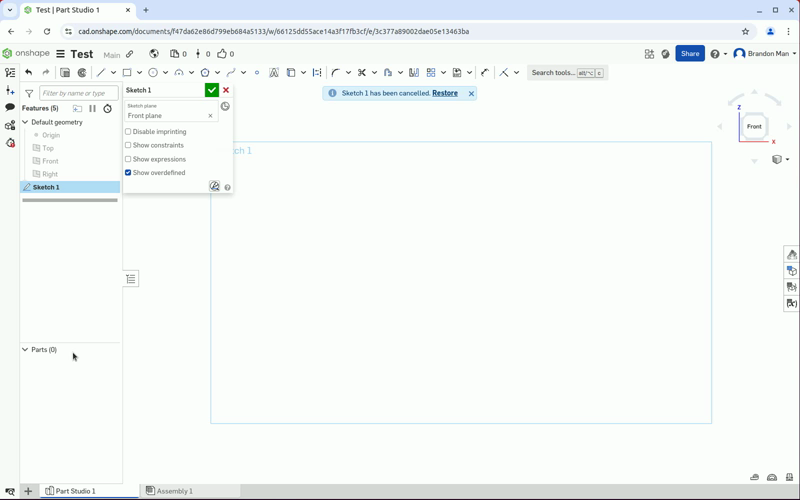
key(y)
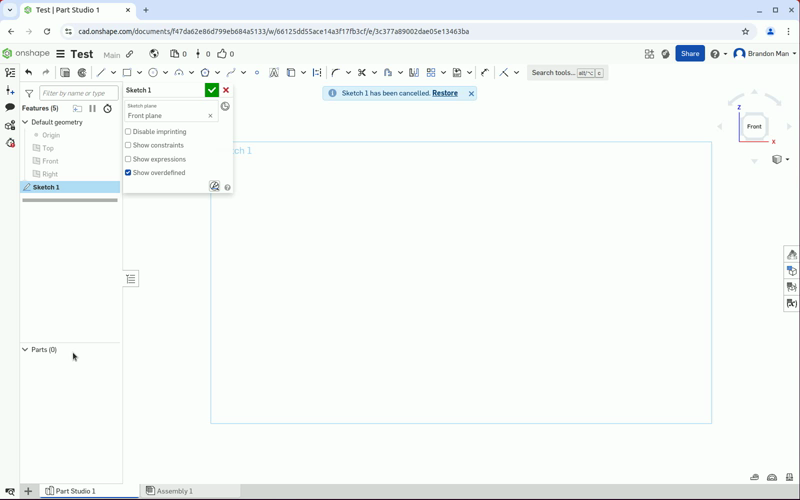
key(l)
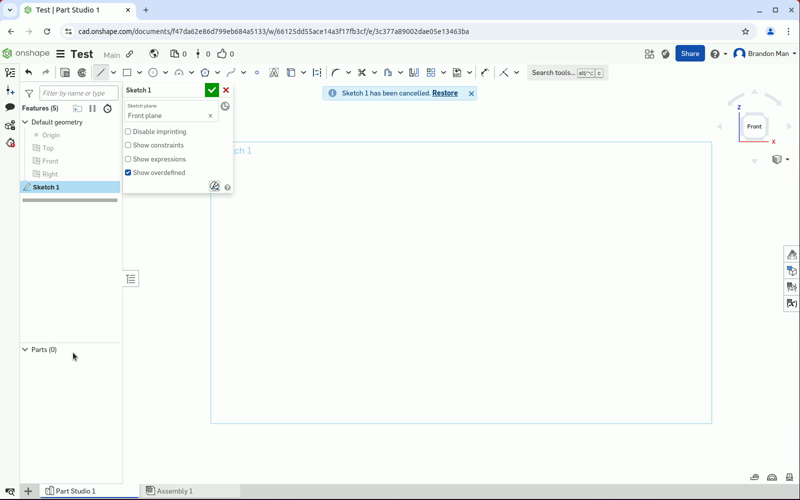
key_down(shift)
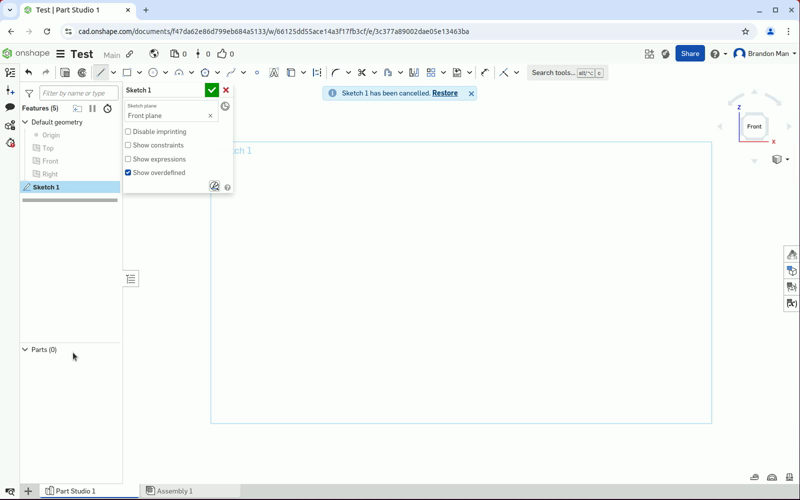
mouse_move(348, 282)
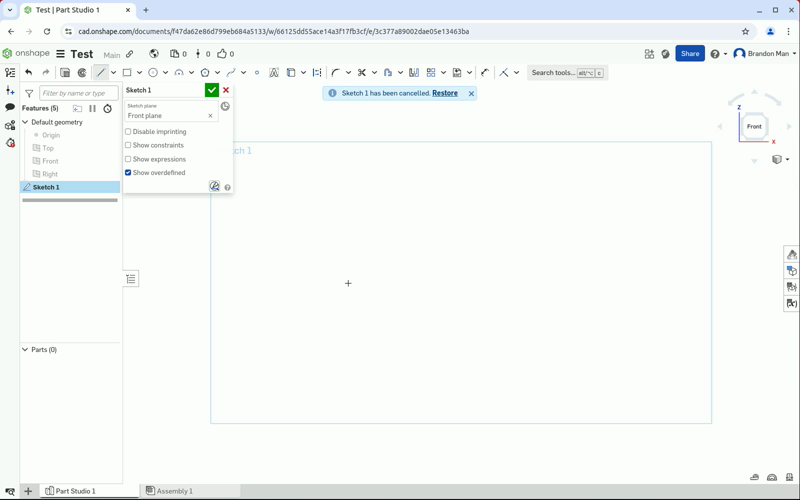
click(348, 282)
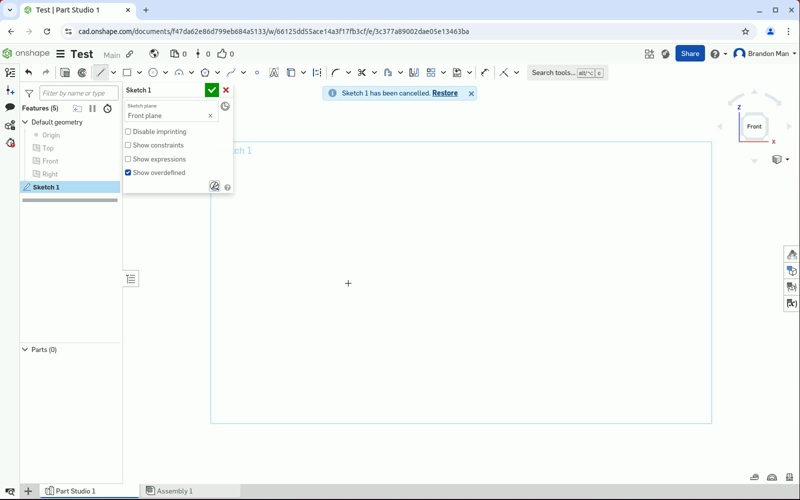
key_up(shift)
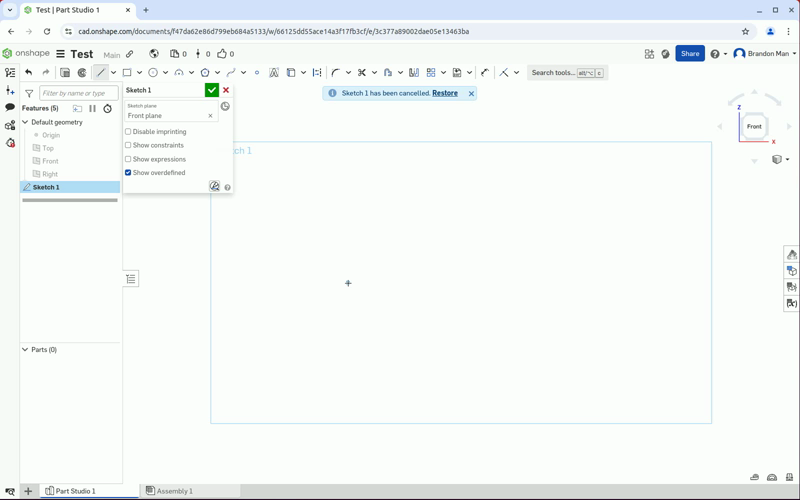
key_down(shift)
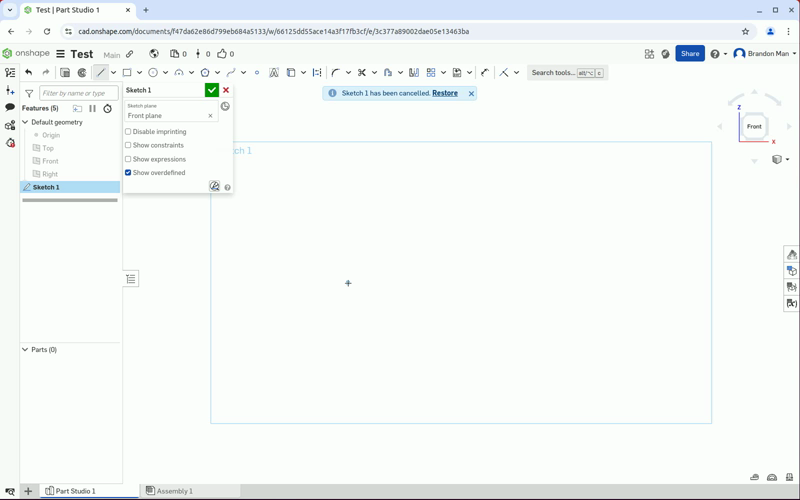
mouse_move(460, 282)
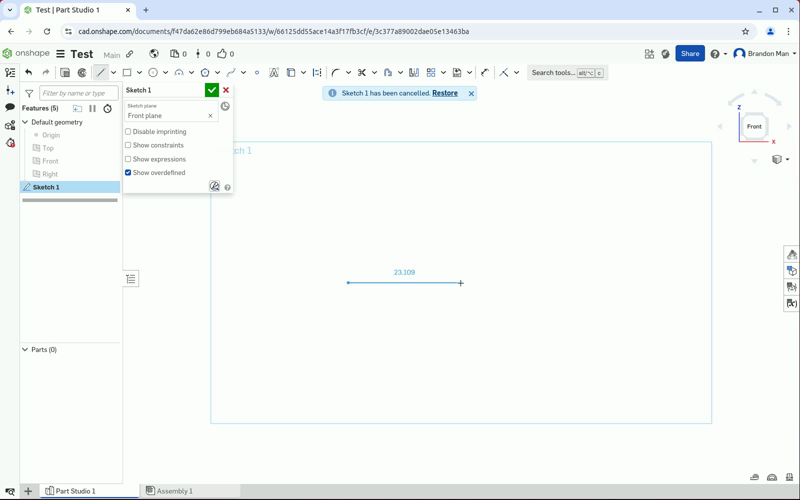
click(460, 282)
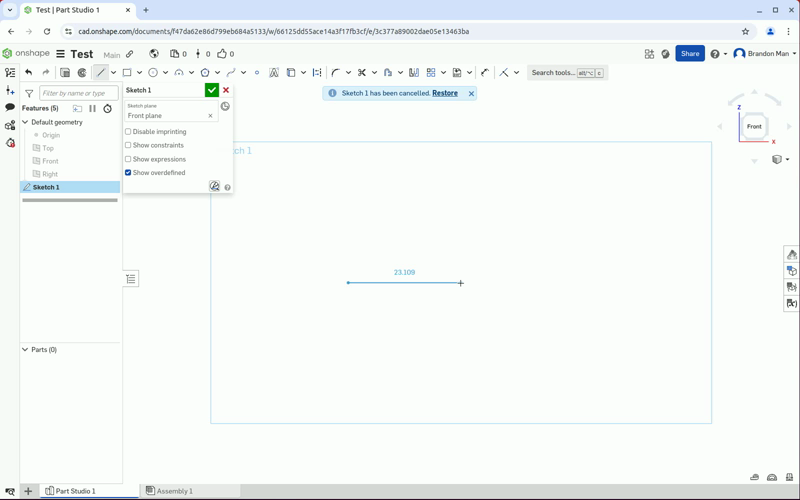
key_up(shift)
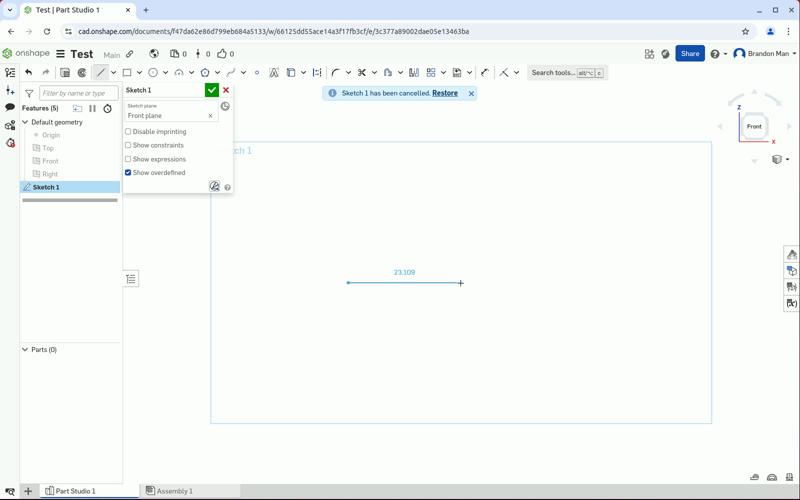
key_down(shift)
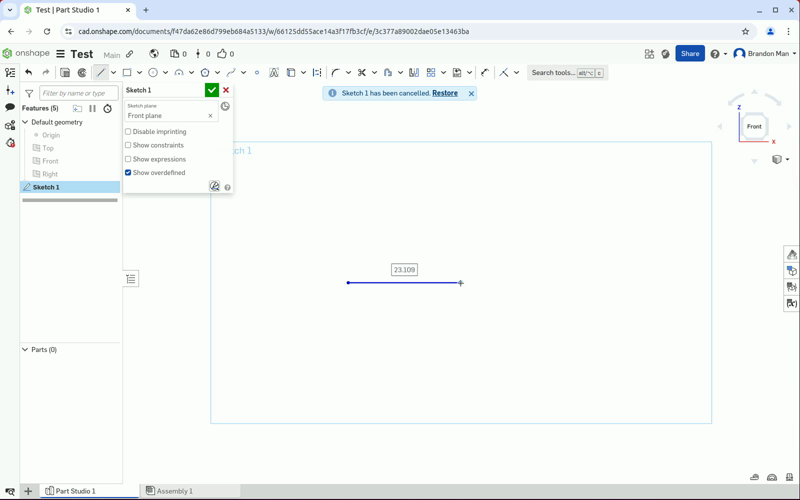
mouse_move(460, 170)
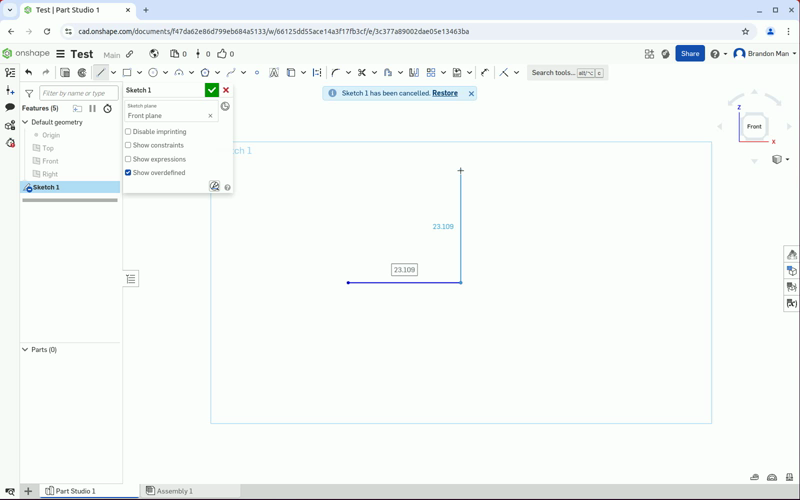
click(460, 170)
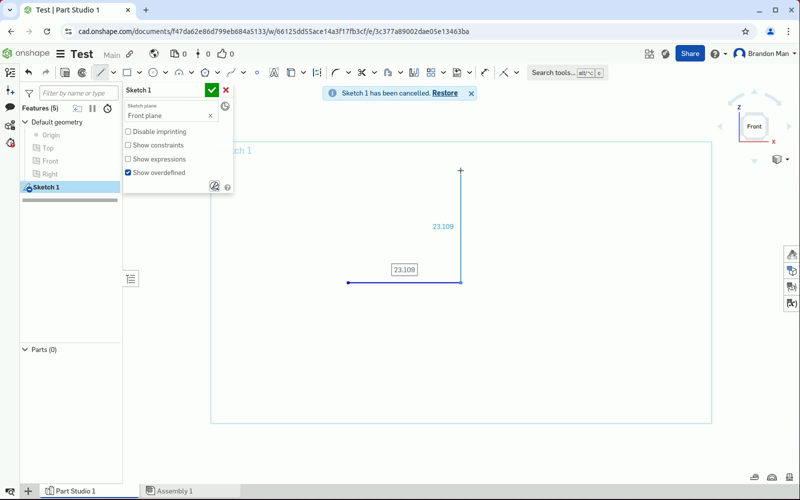
key_up(shift)
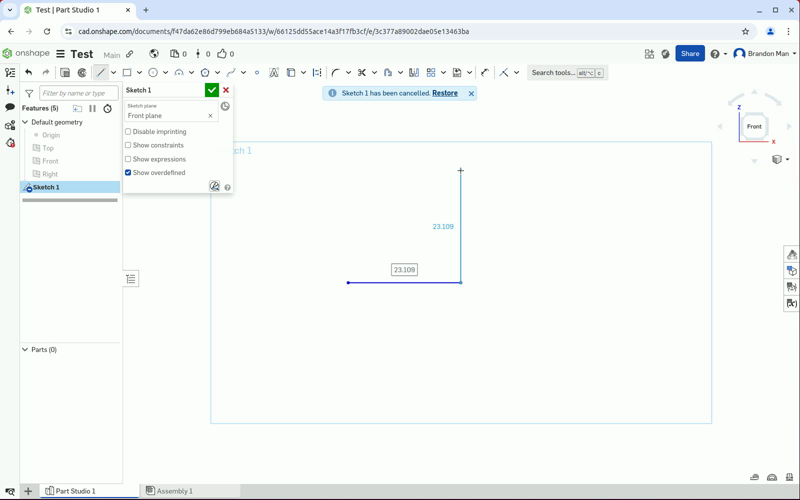
key_down(shift)
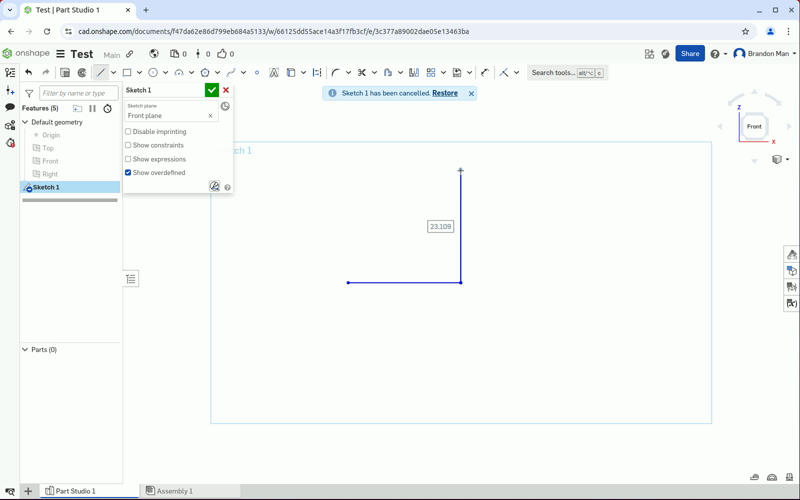
mouse_move(348, 170)
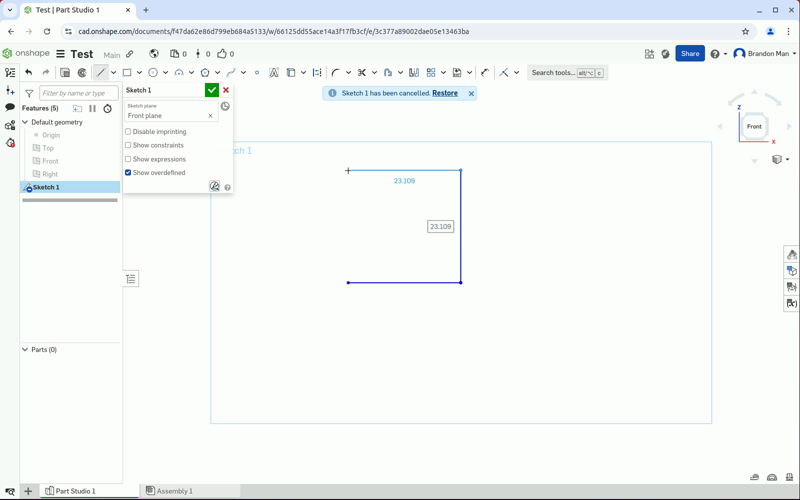
click(348, 170)
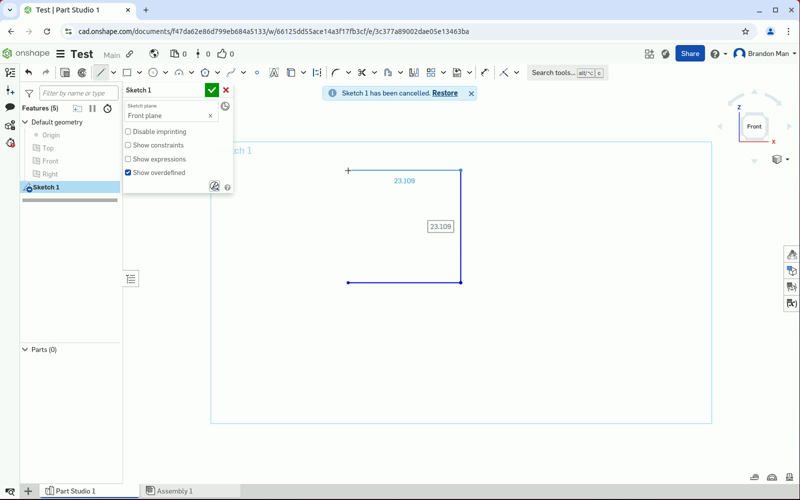
key_up(shift)
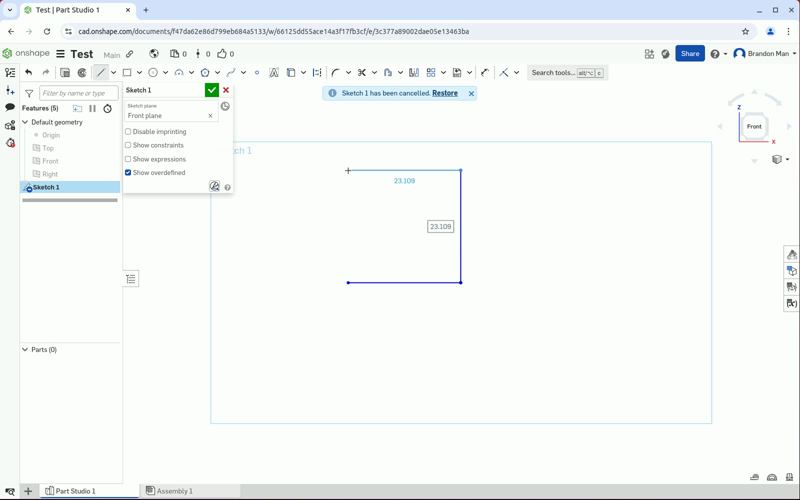
key_down(shift)
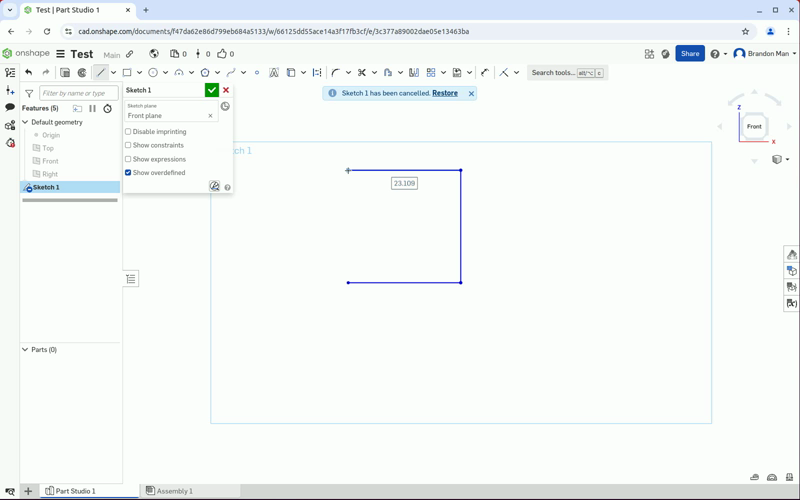
mouse_move(348, 282)
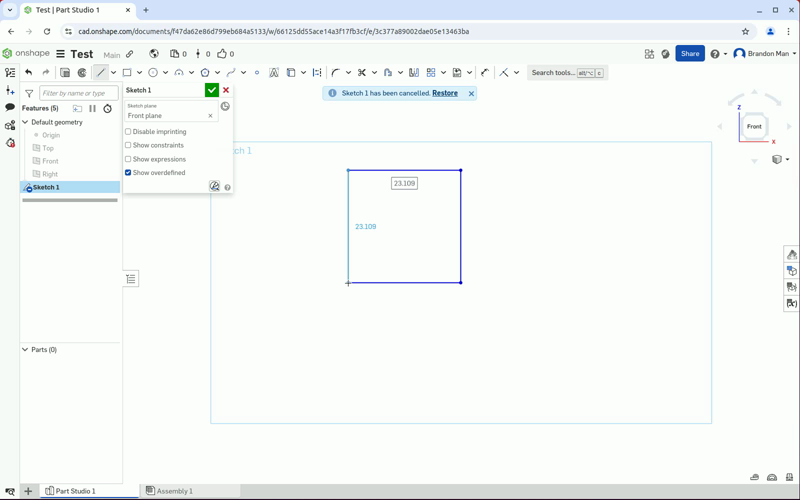
key_up(shift)
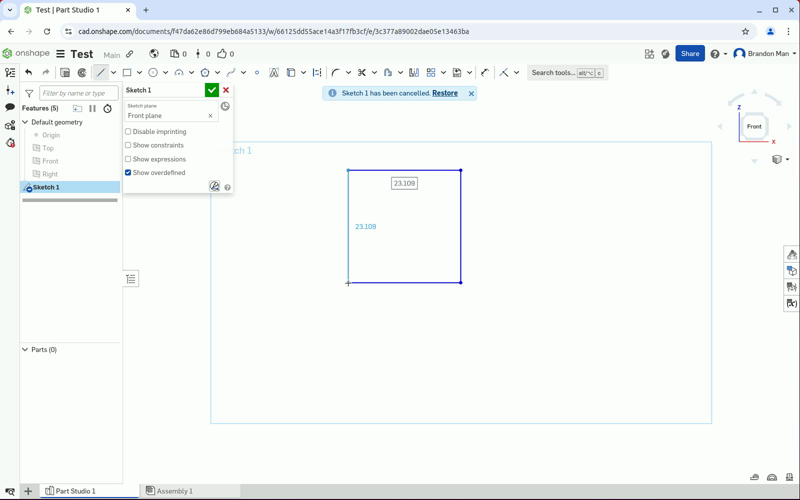
click(348, 282)
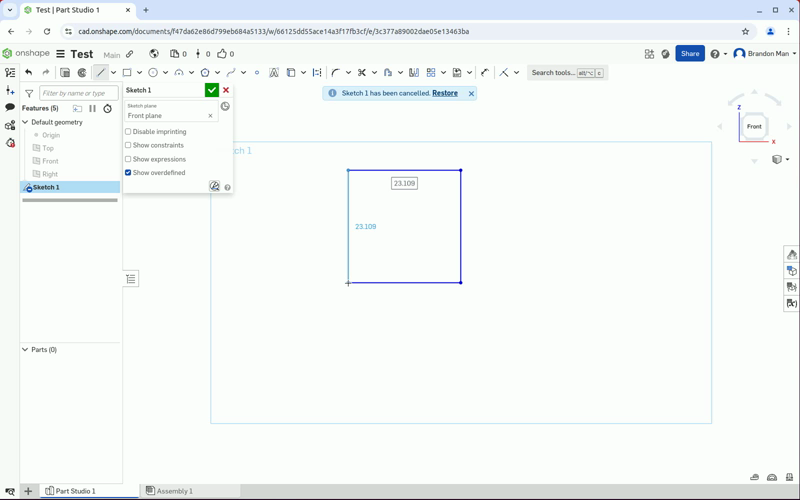
key(esc)
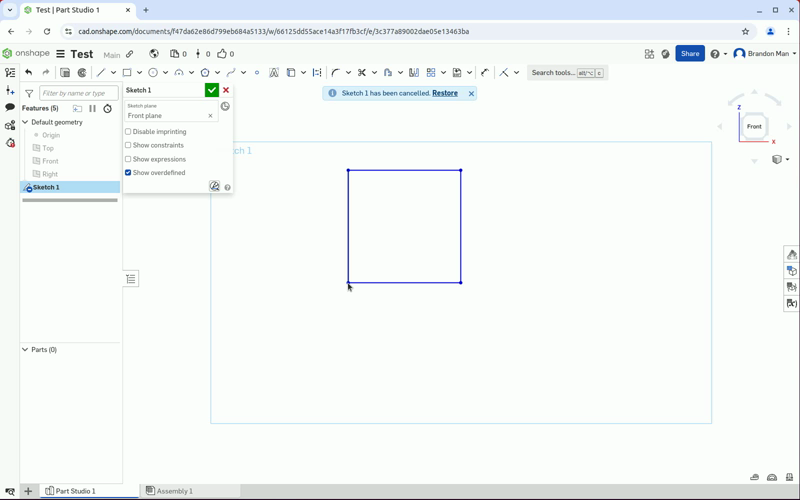
mouse_move(402, 211)
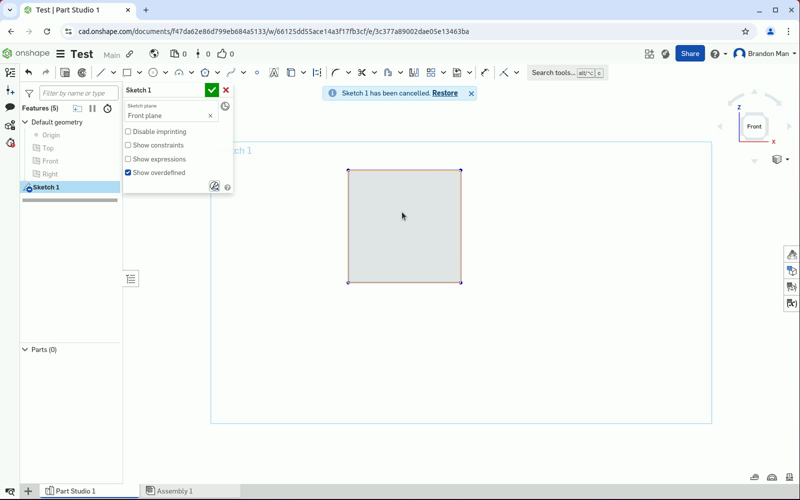
click(402, 211)
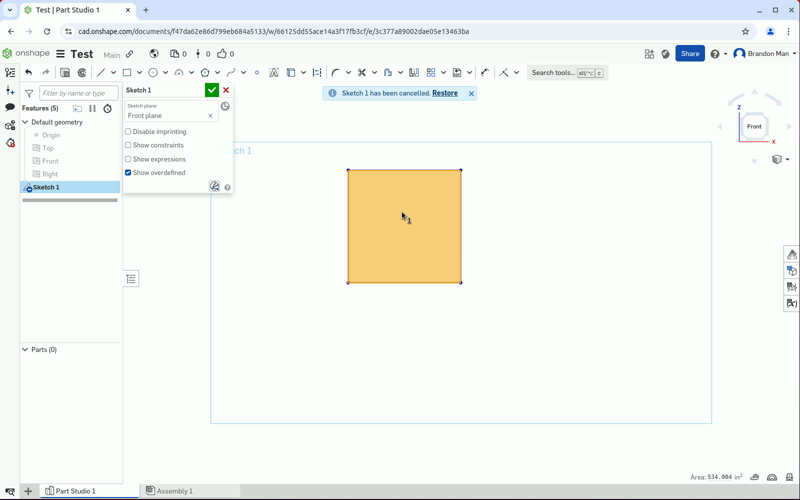
mouse_move(73, 352)
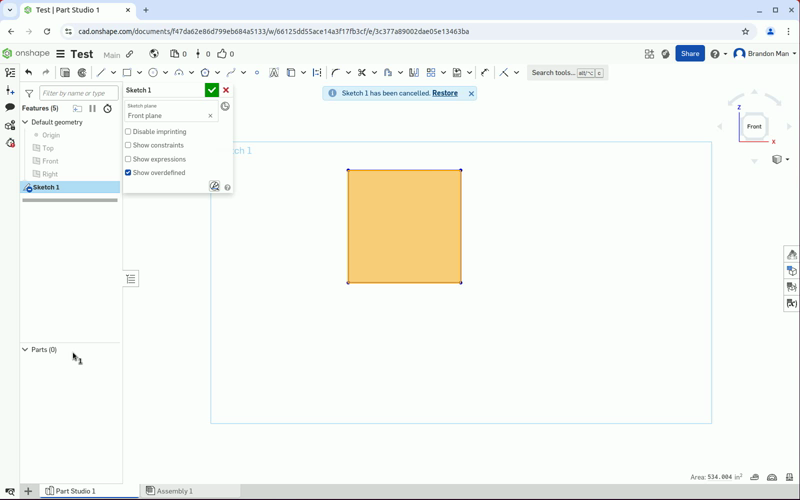
key(shift+y)
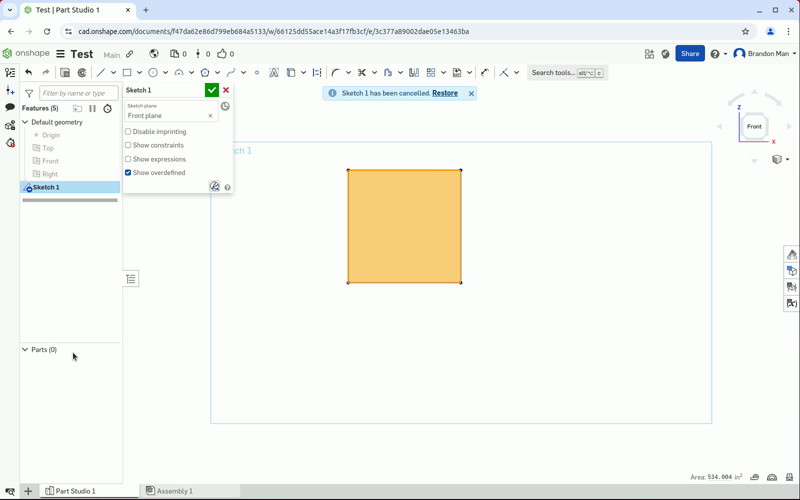
key(shift+e)
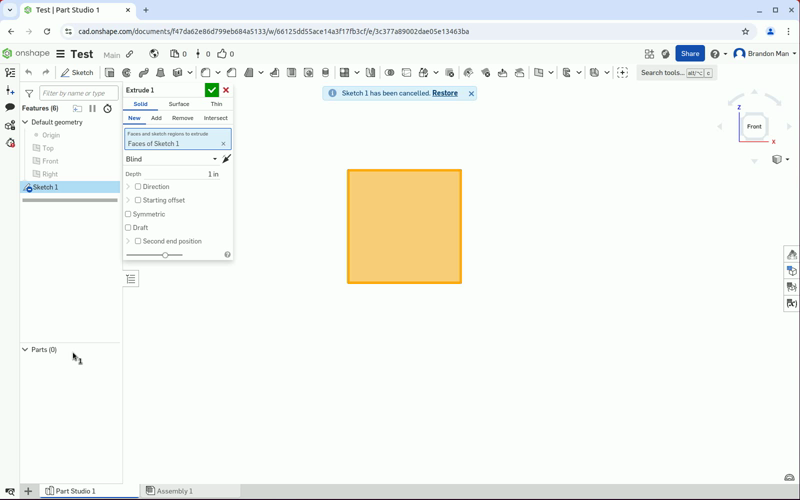
mouse_move(143, 106)
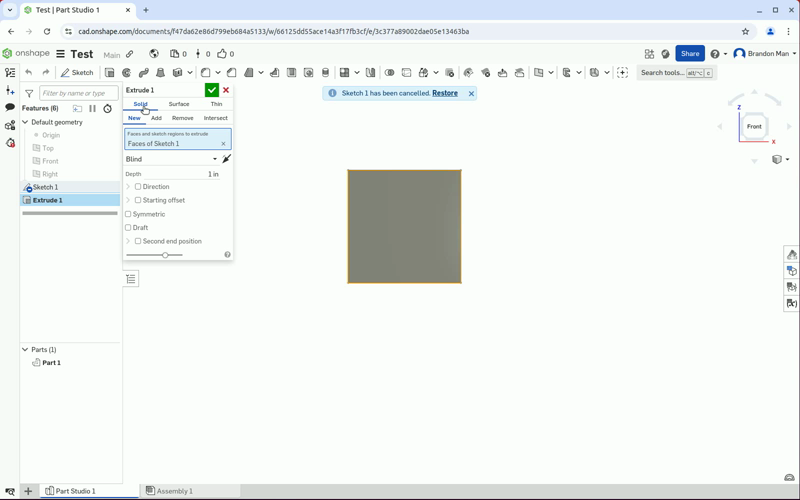
click(143, 106)
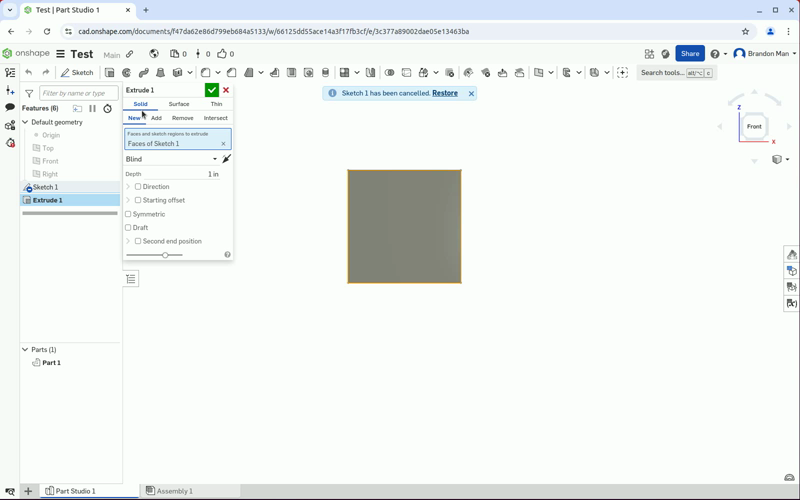
mouse_move(137, 120)
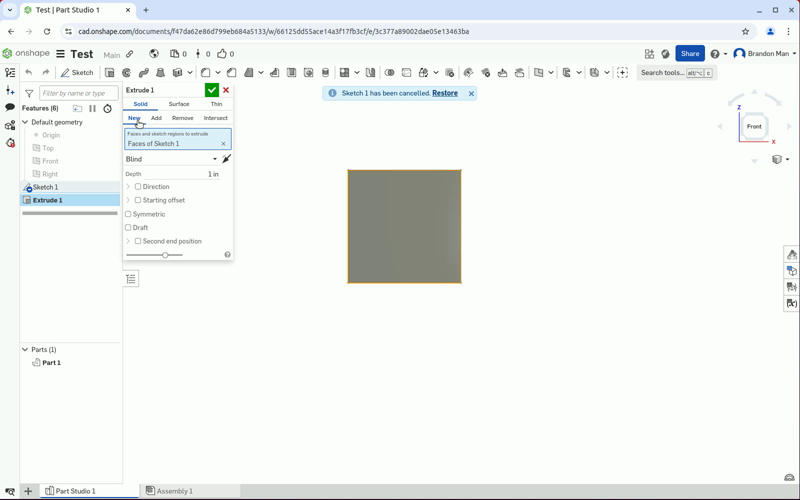
click(137, 120)
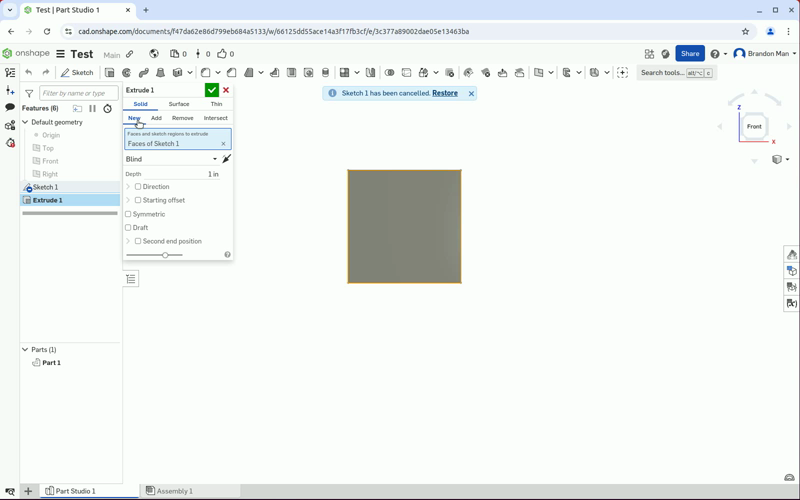
key(tab, 4)
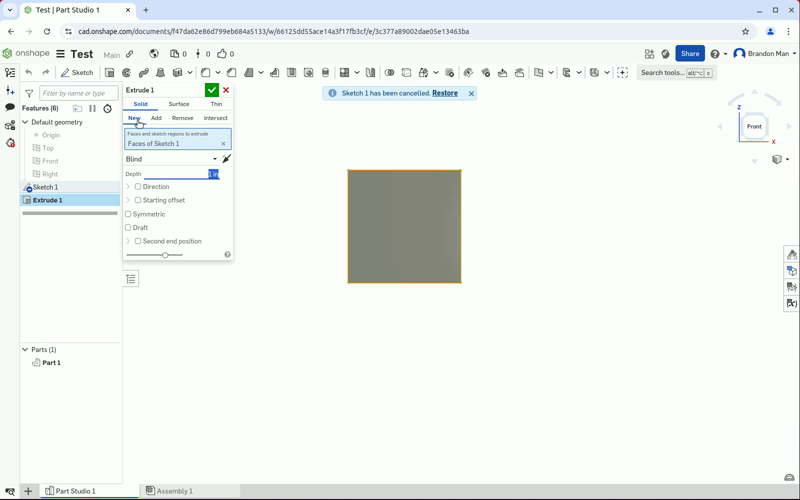
text(11.554)
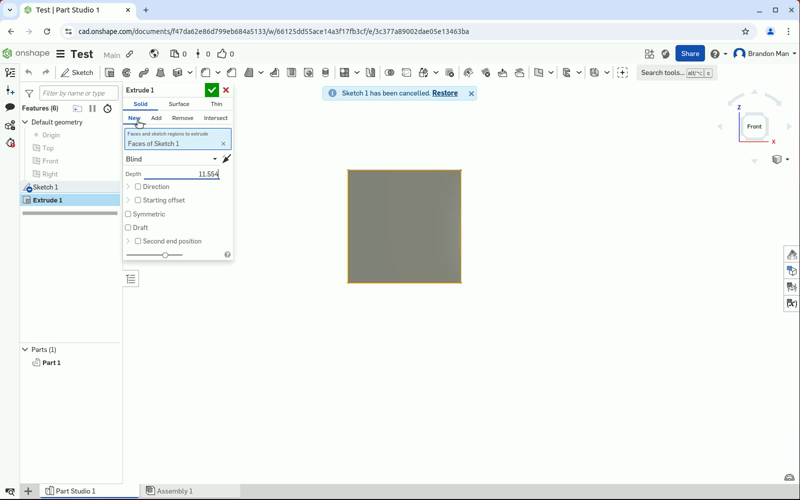
key(enter)
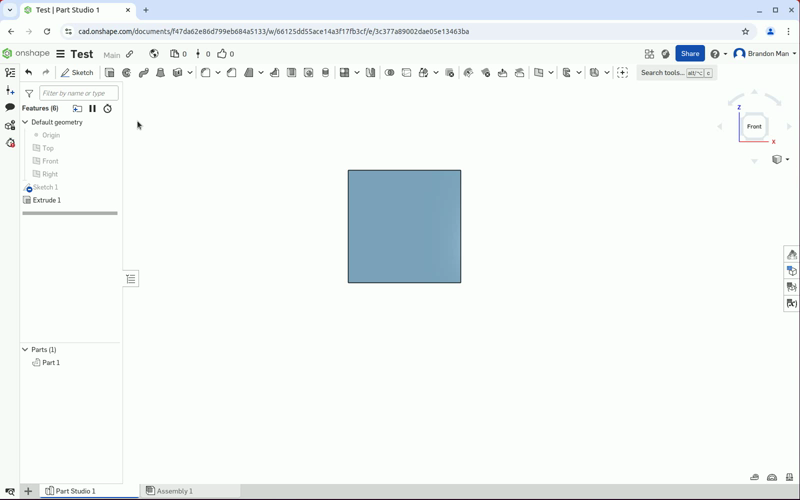
key(shift+h)
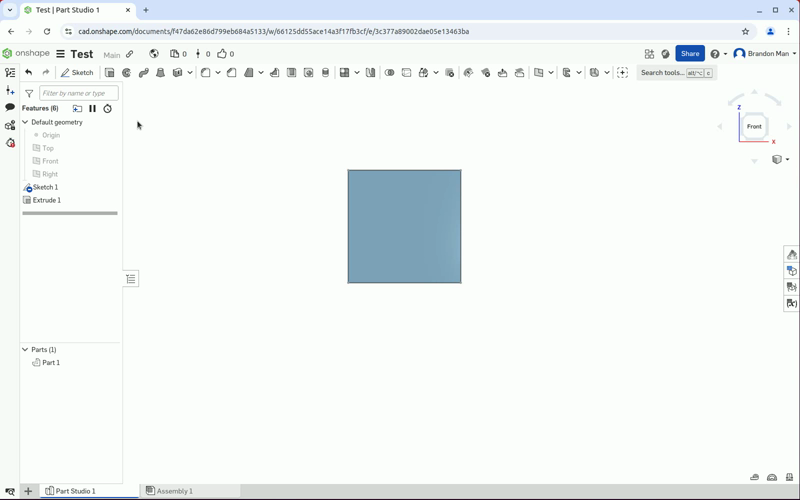
key(shift+h)
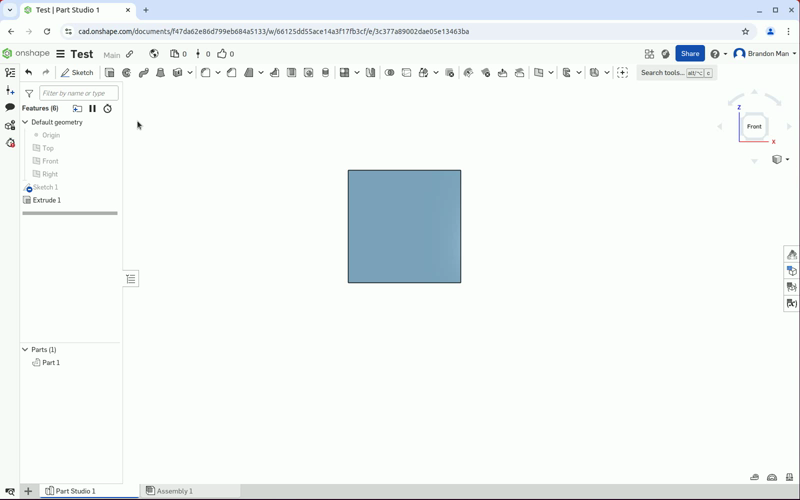
mouse_move(73, 189)
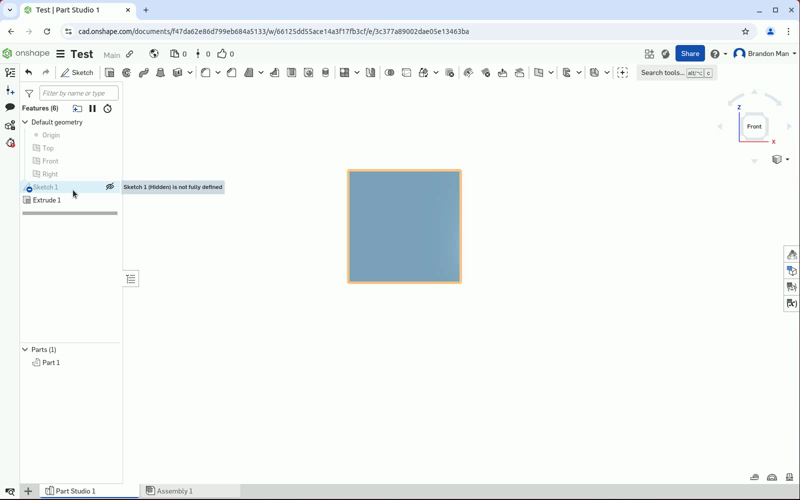
click(73, 189)
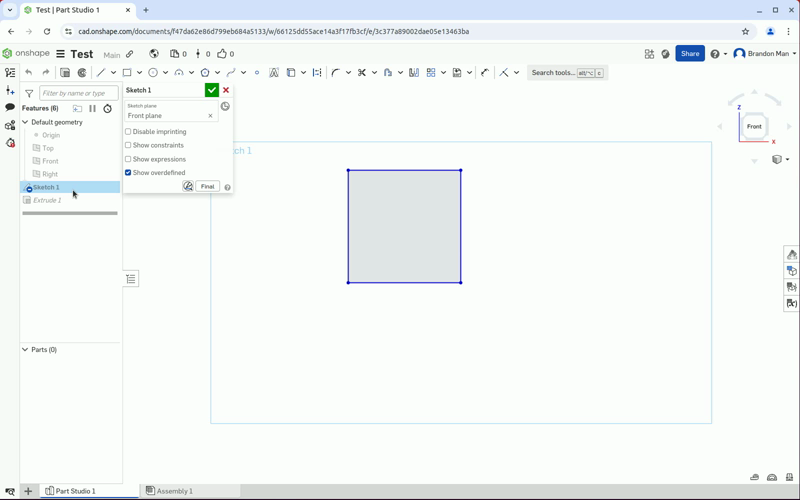
mouse_move(229, 92)
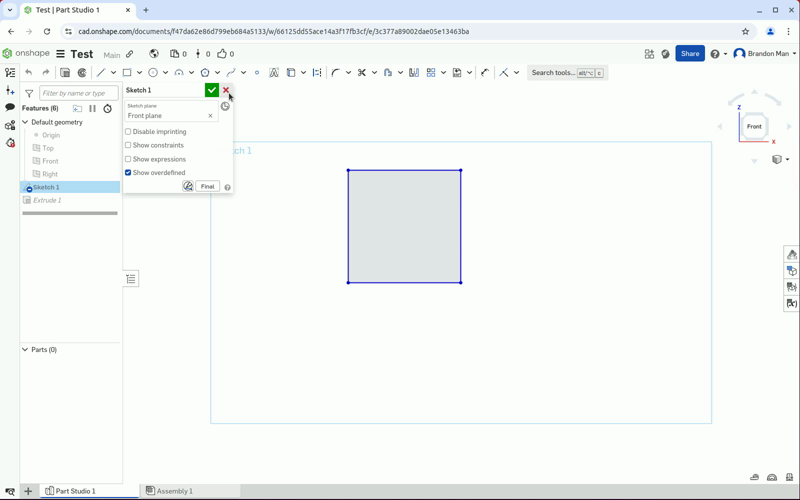
click(229, 92)
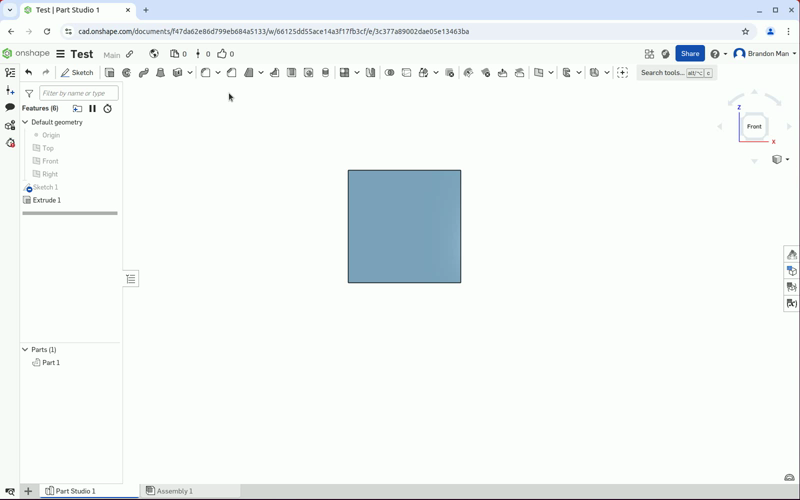
mouse_move(541, 75)
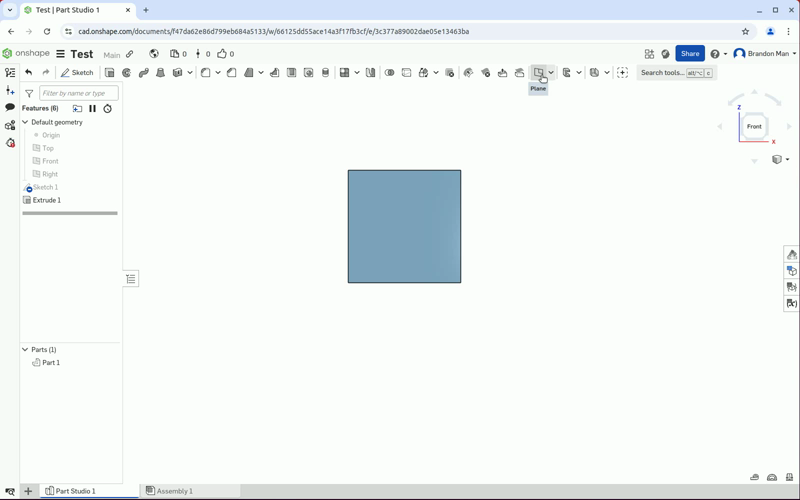
click(541, 75)
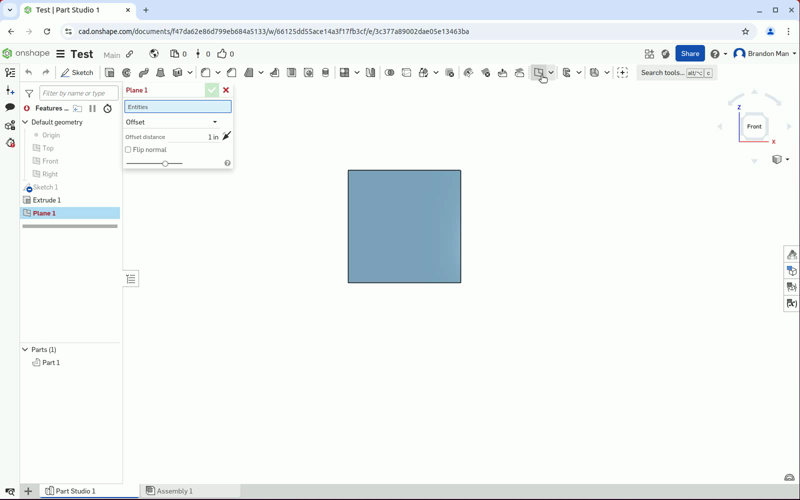
mouse_move(73, 163)
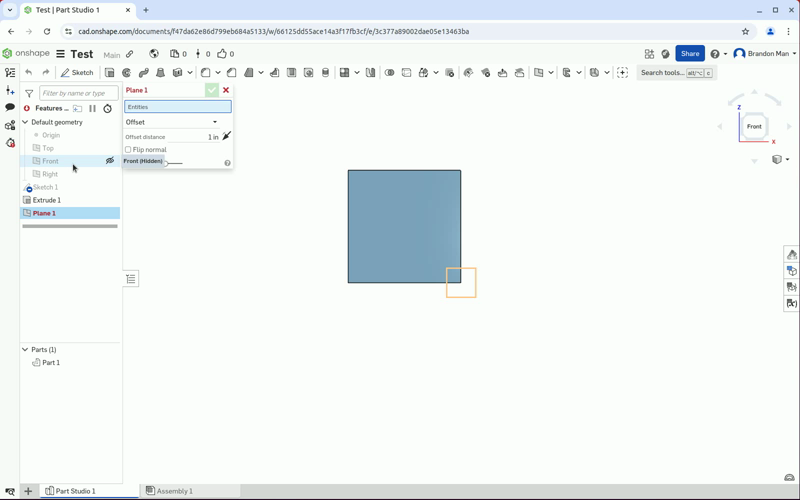
click(73, 163)
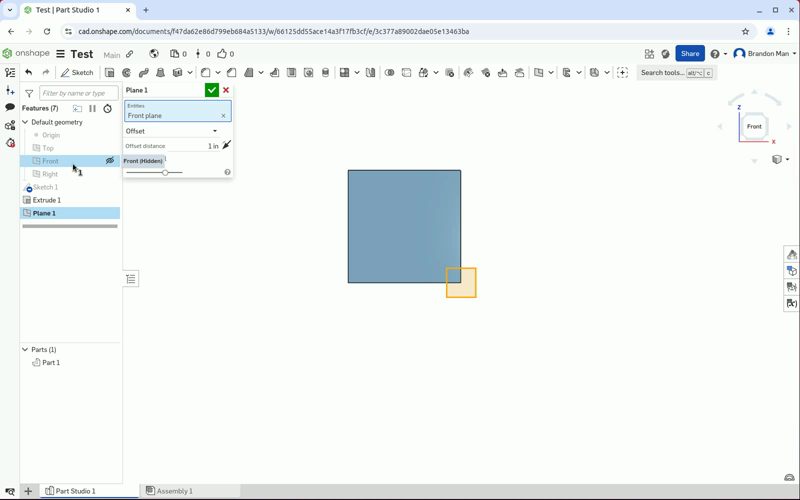
key(tab, 2)
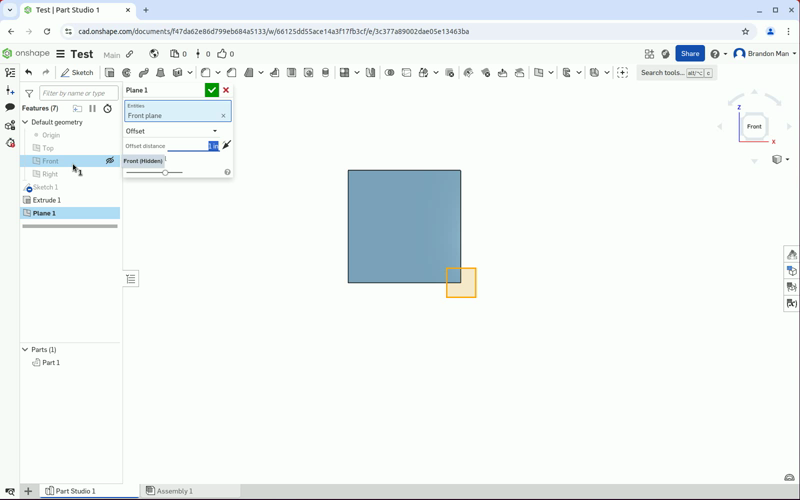
text(11.554)
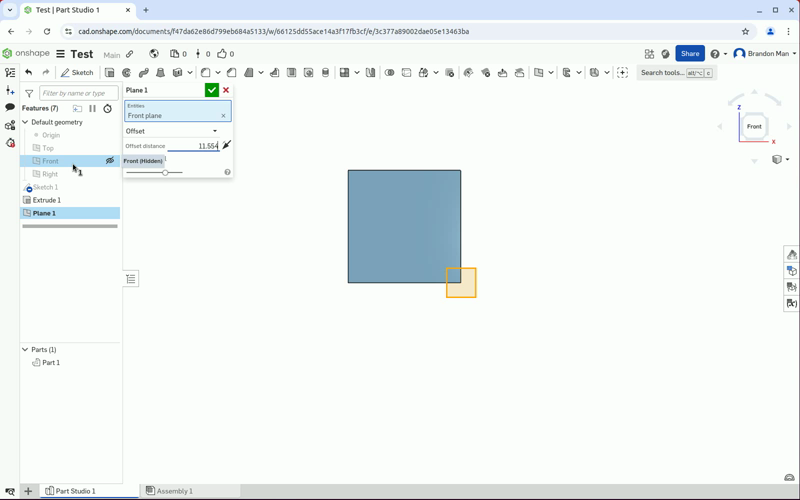
key(enter, 2)
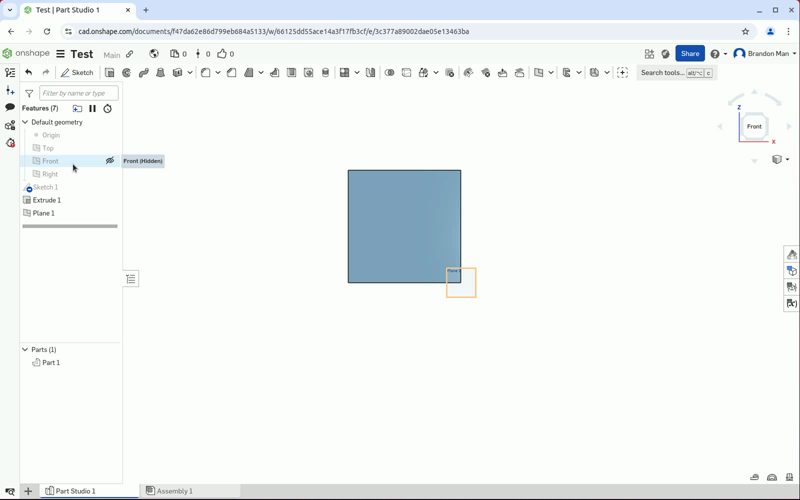
key(shift+s)
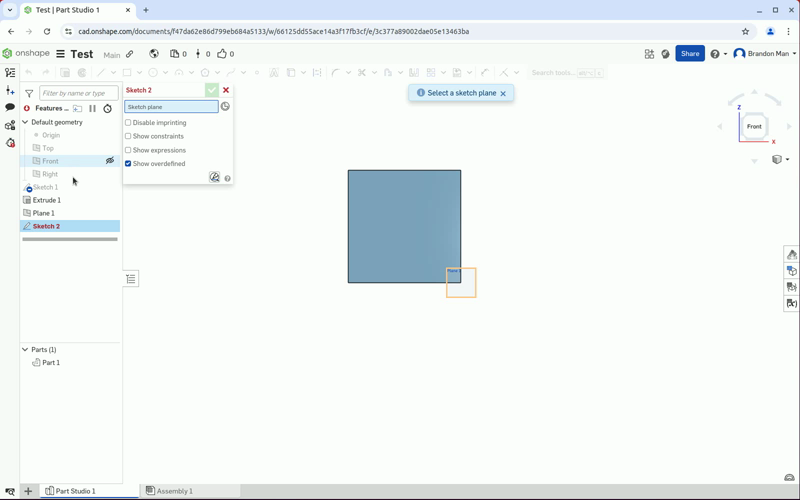
mouse_move(73, 215)
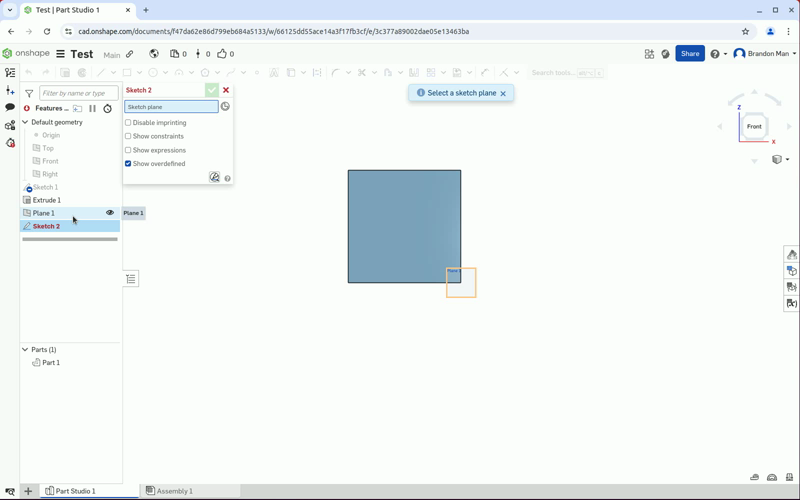
click(73, 215)
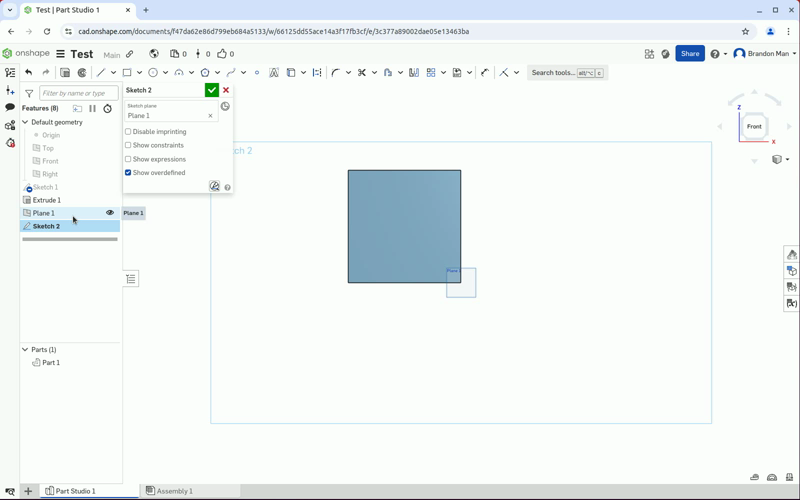
mouse_move(73, 352)
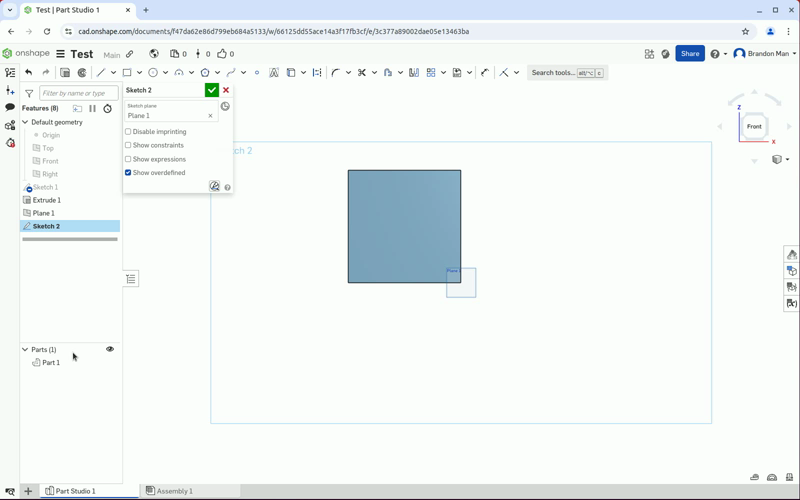
key(y)
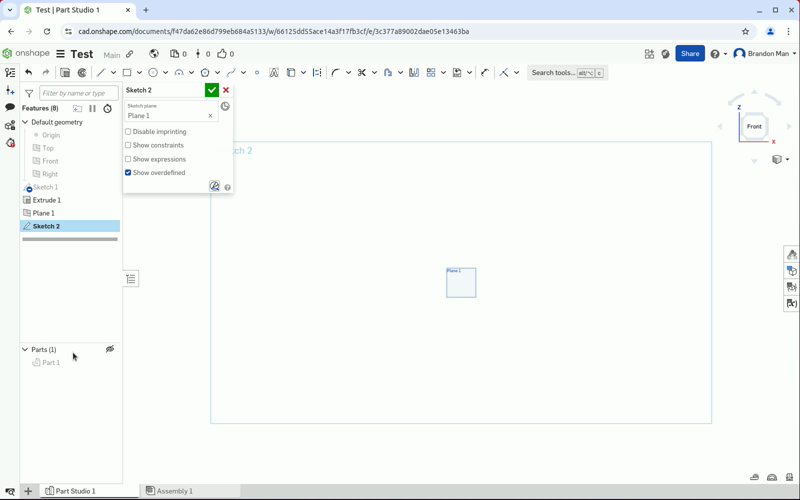
key(l)
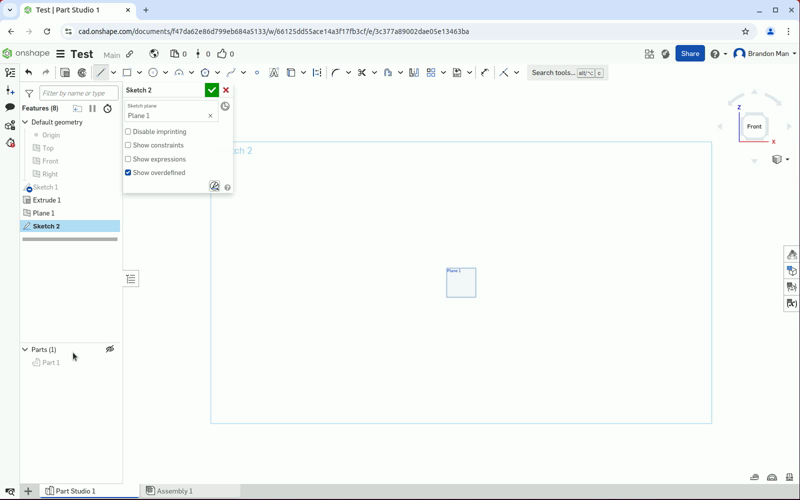
key_down(shift)
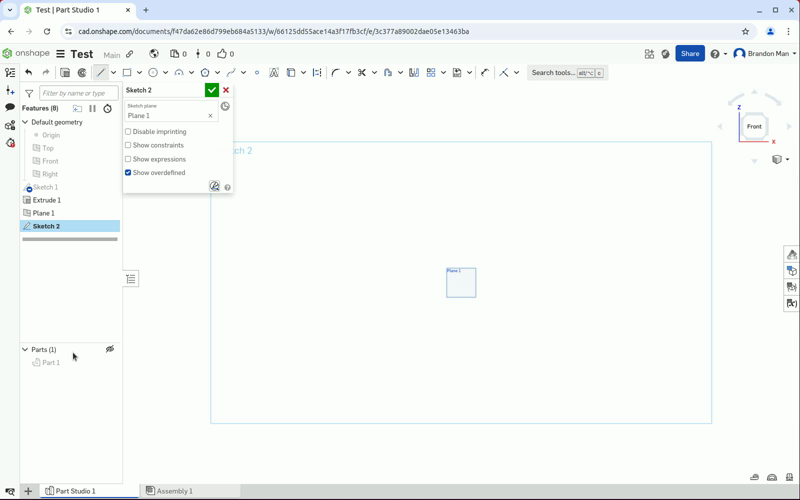
mouse_move(348, 282)
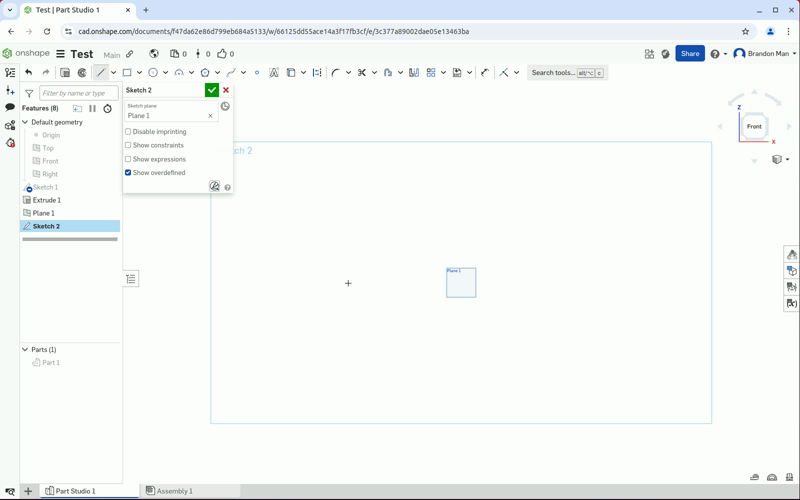
click(348, 282)
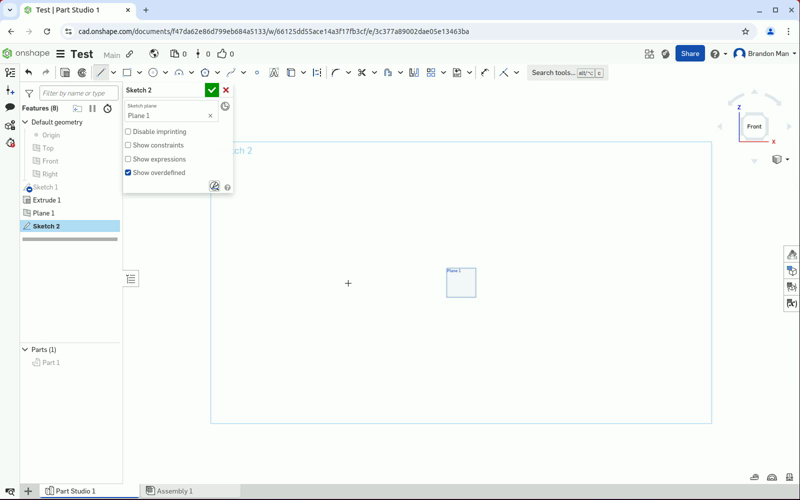
key_up(shift)
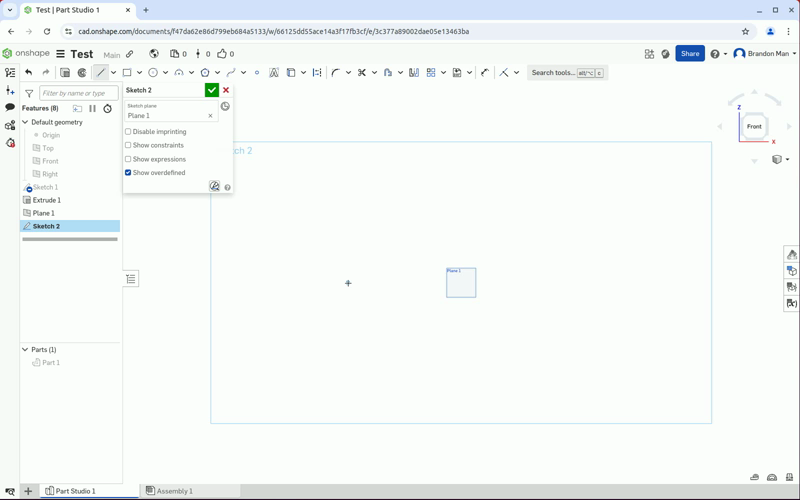
key_down(shift)
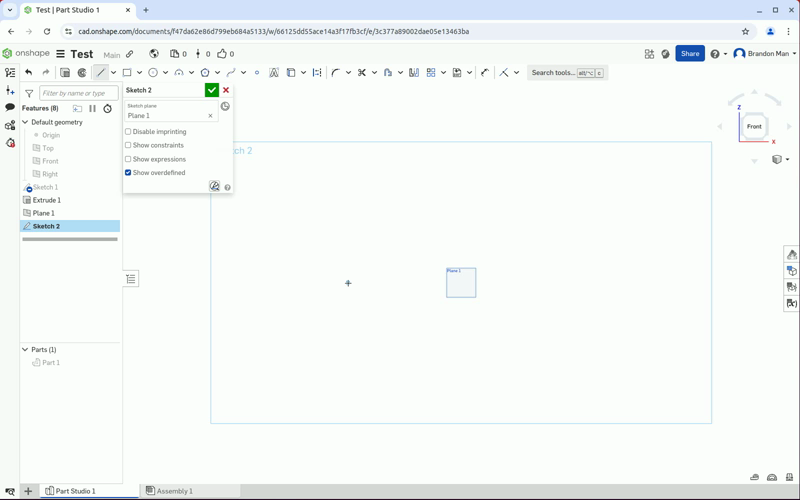
mouse_move(378, 282)
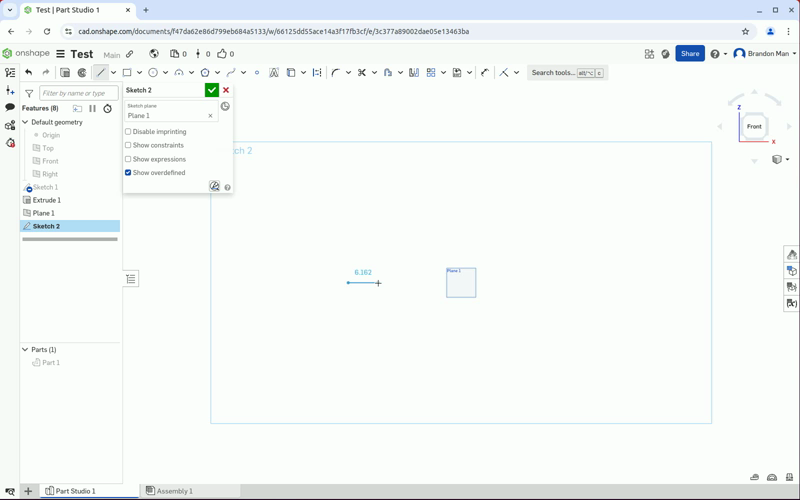
mouse_move(404, 282)
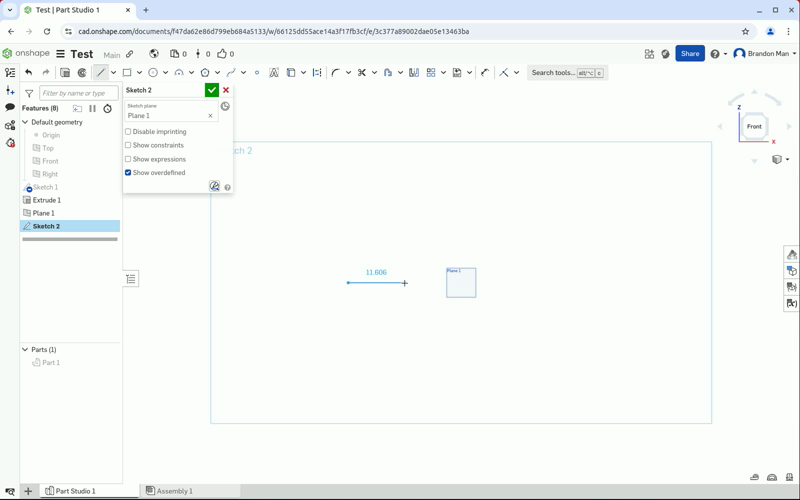
click(404, 282)
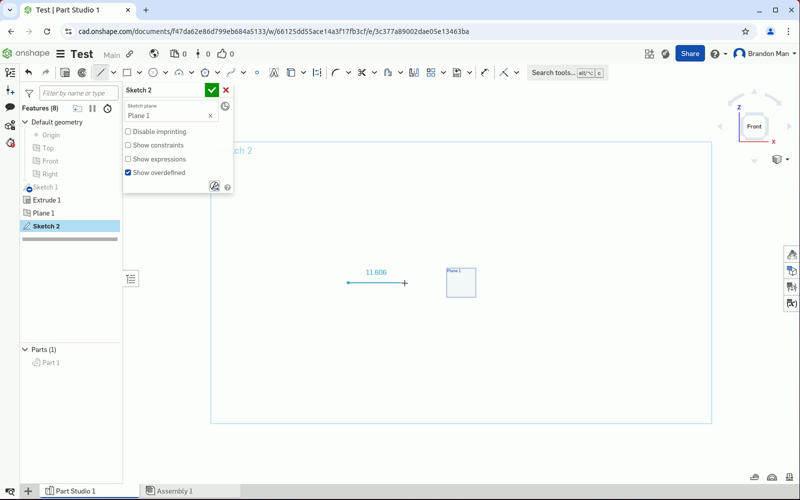
key_up(shift)
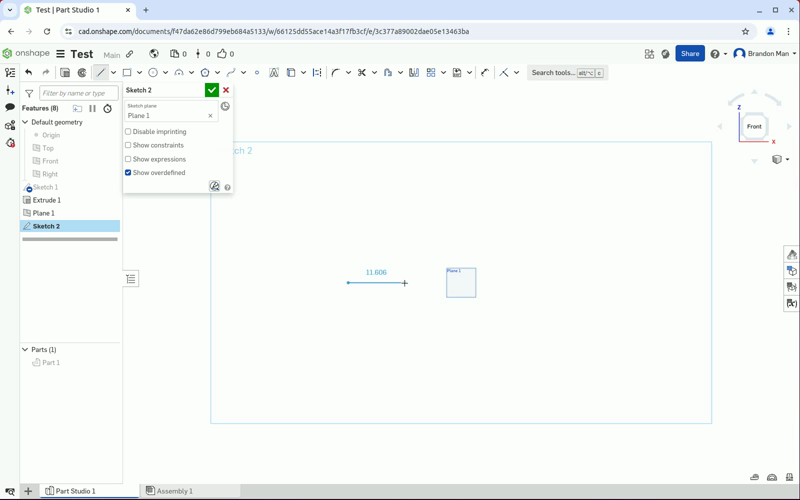
key_down(shift)
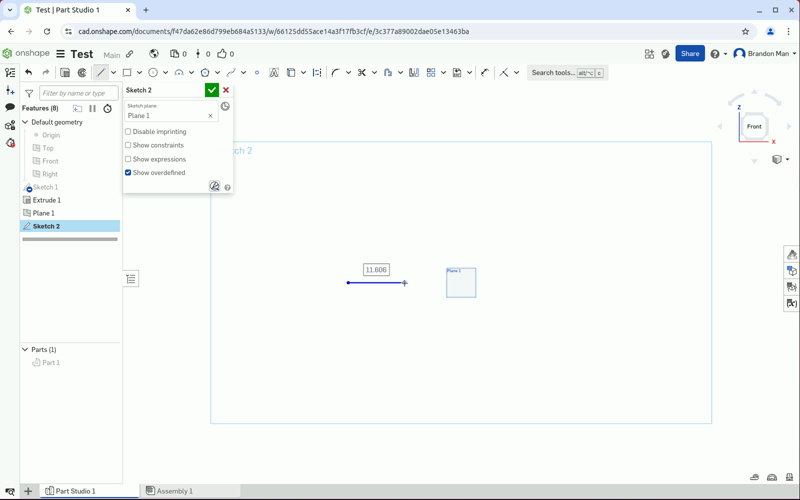
mouse_move(434, 282)
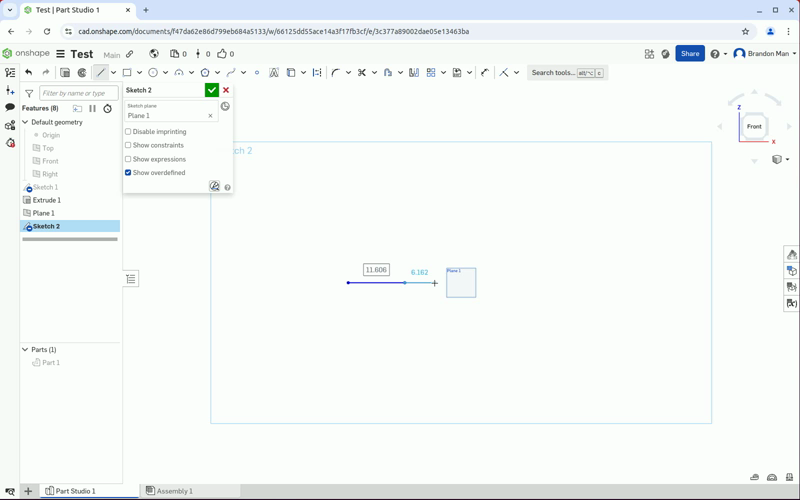
mouse_move(404, 226)
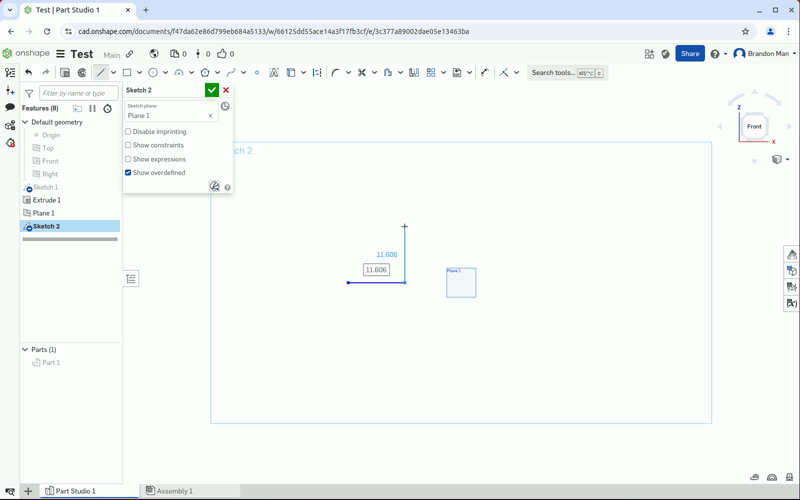
click(404, 226)
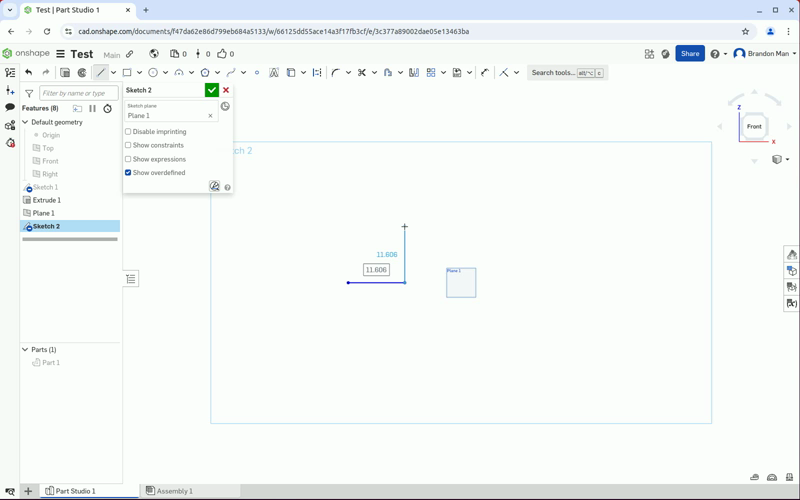
key_up(shift)
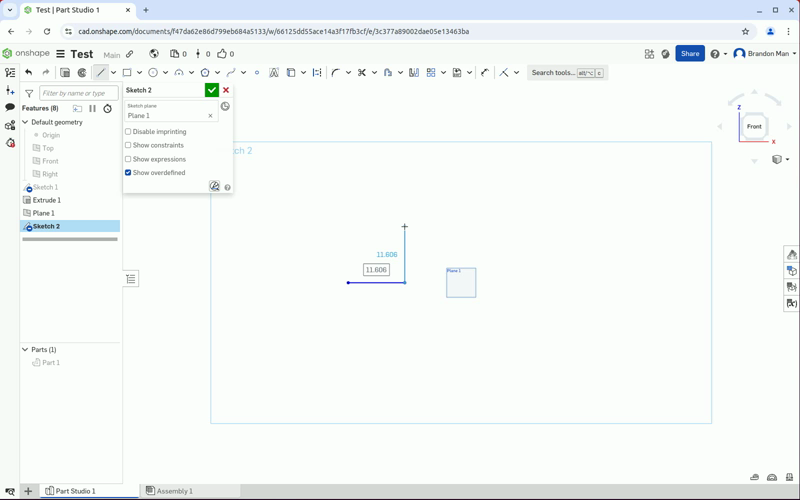
key_down(shift)
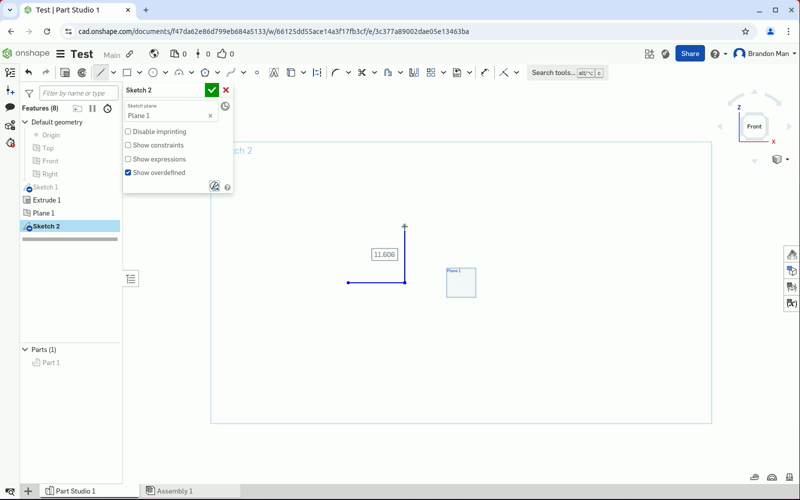
mouse_move(434, 226)
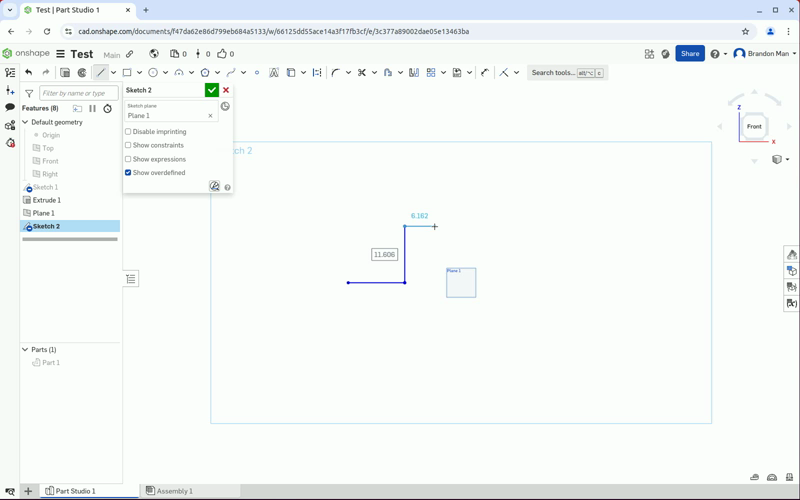
mouse_move(348, 226)
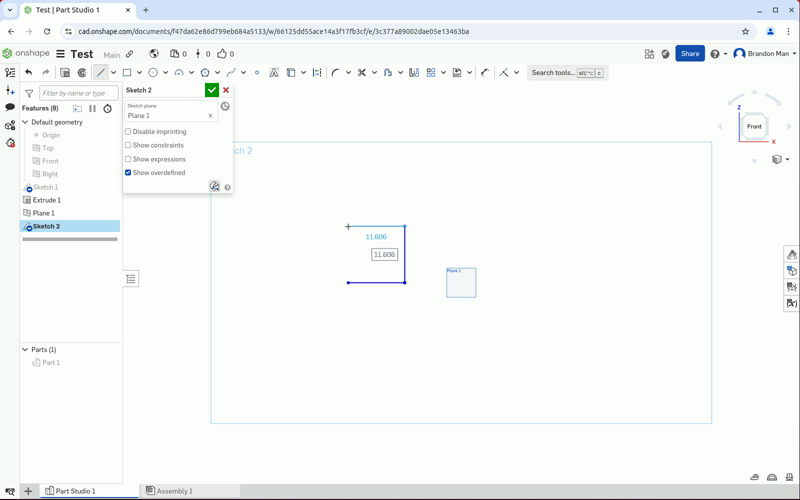
click(348, 226)
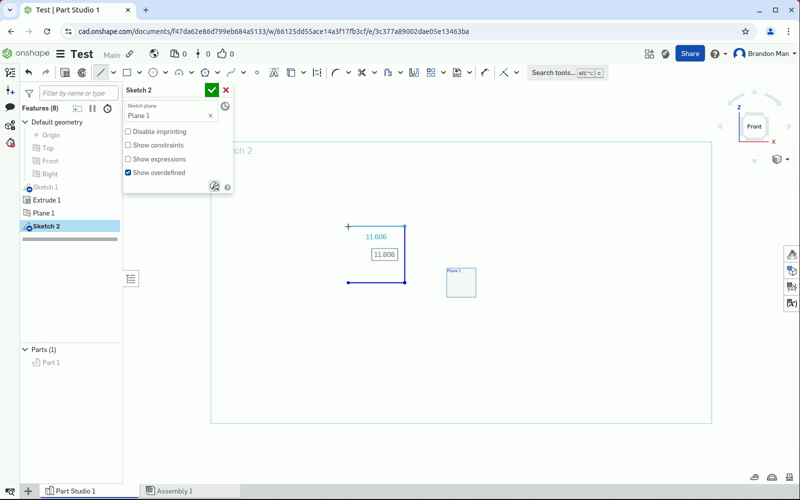
key_up(shift)
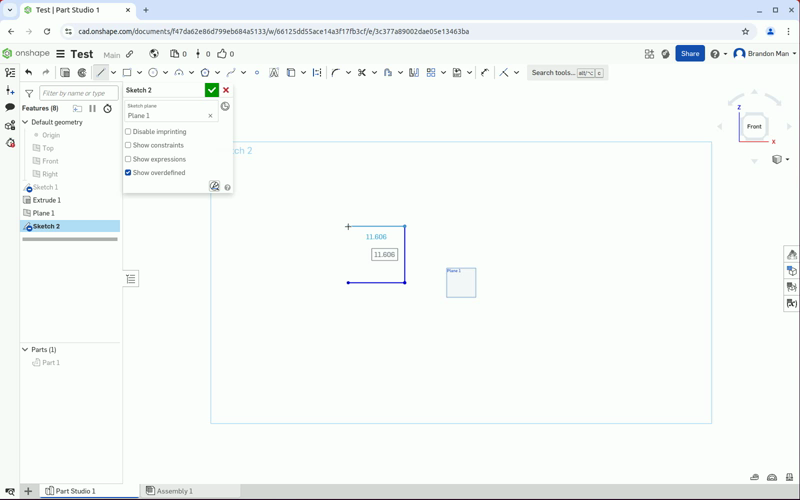
mouse_move(378, 226)
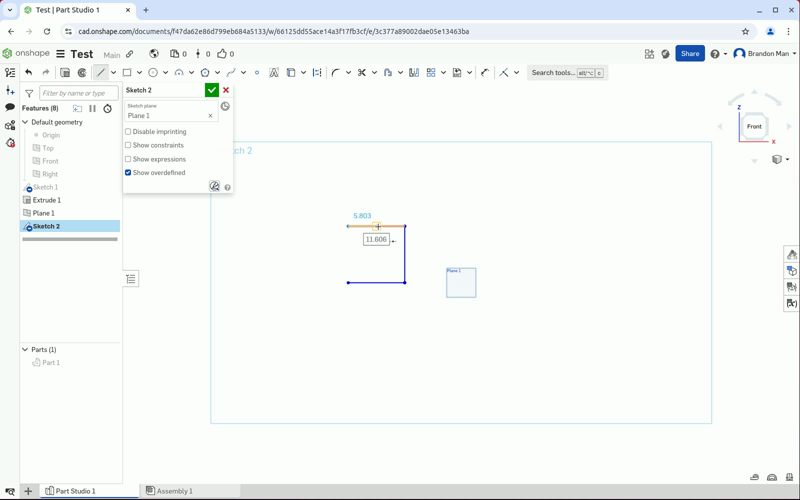
key_down(shift)
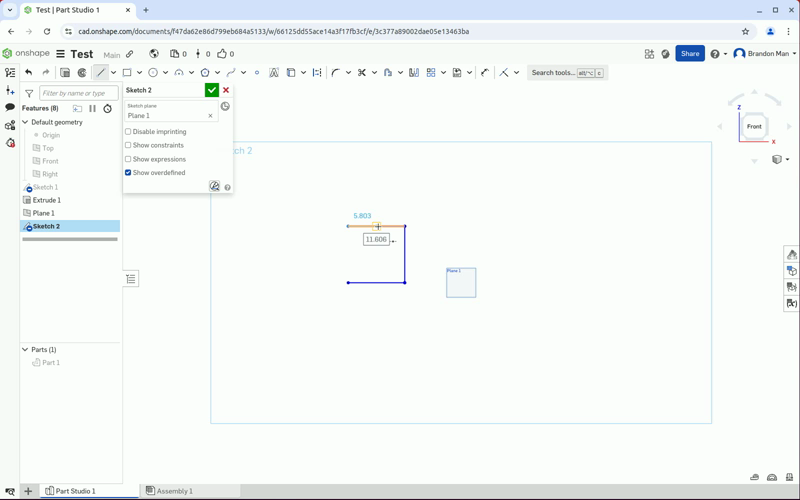
mouse_move(348, 282)
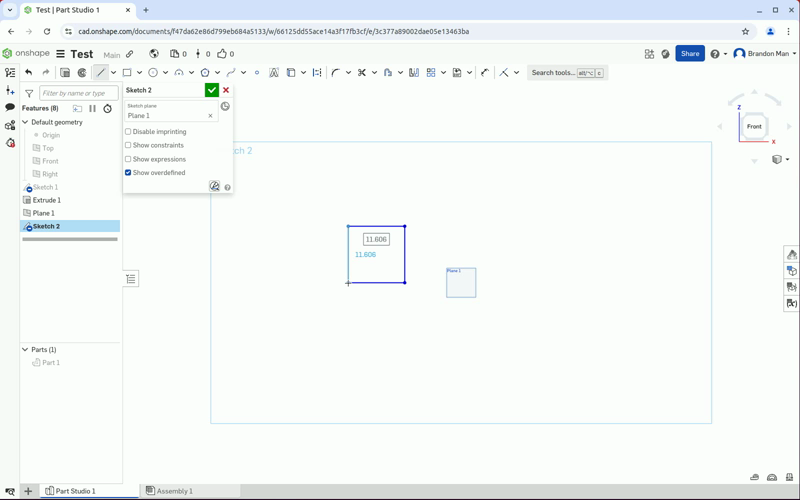
key_up(shift)
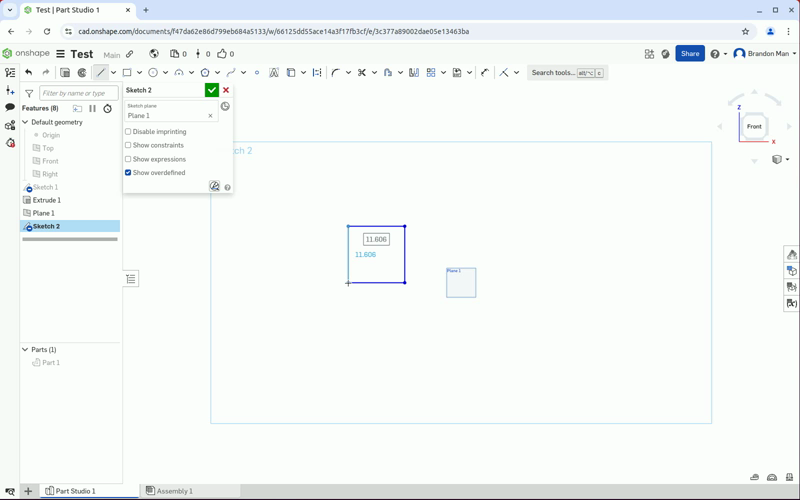
click(348, 282)
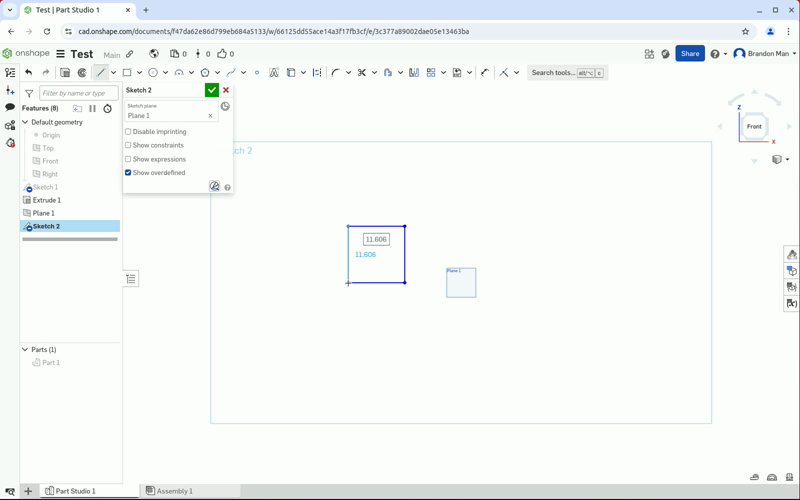
key(esc)
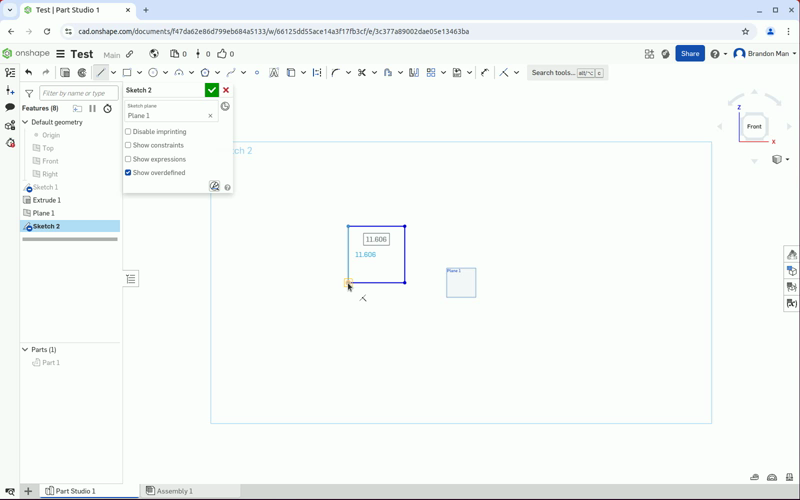
mouse_move(382, 243)
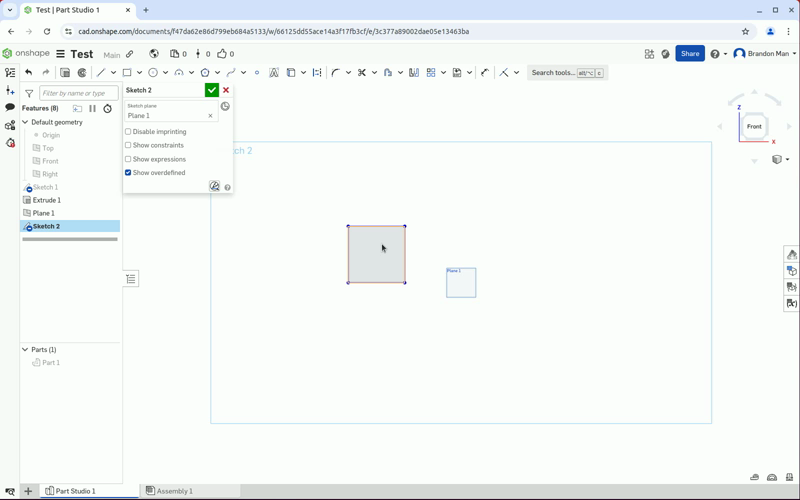
click(382, 243)
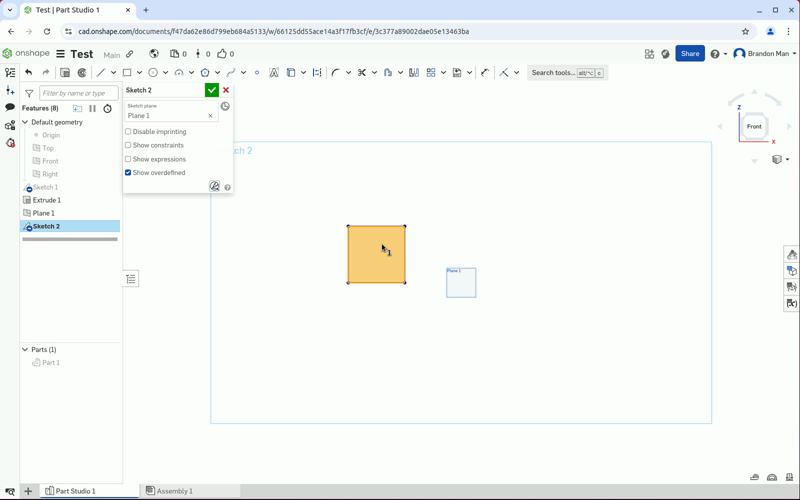
mouse_move(73, 352)
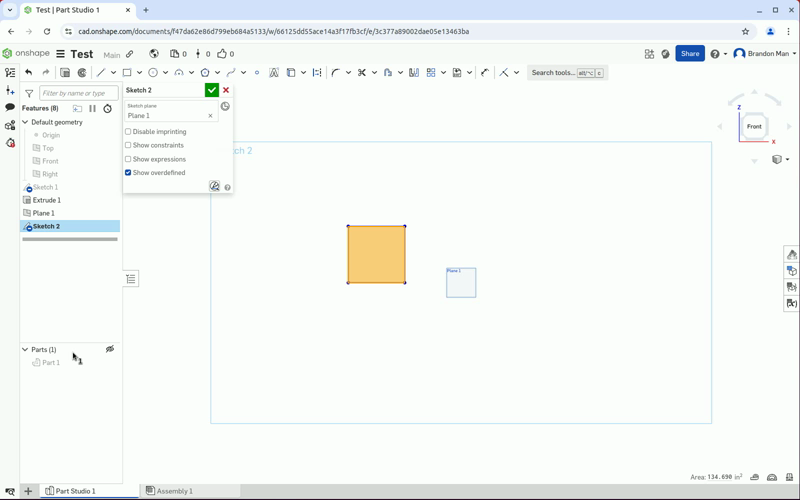
key(shift+y)
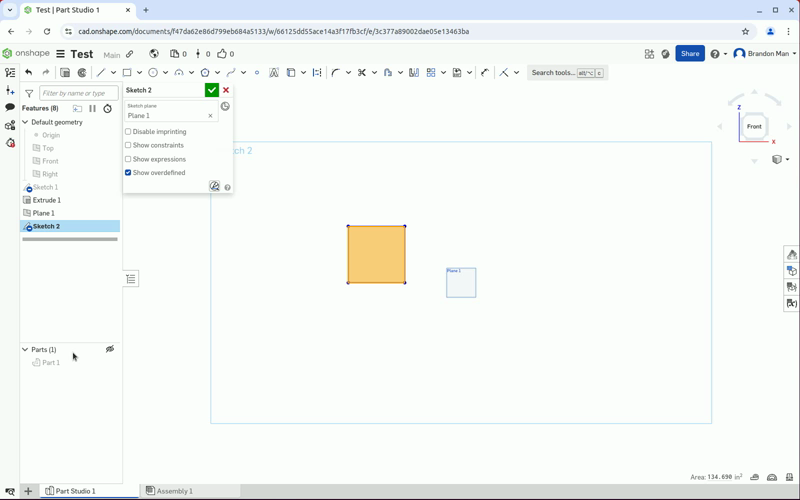
key(shift+e)
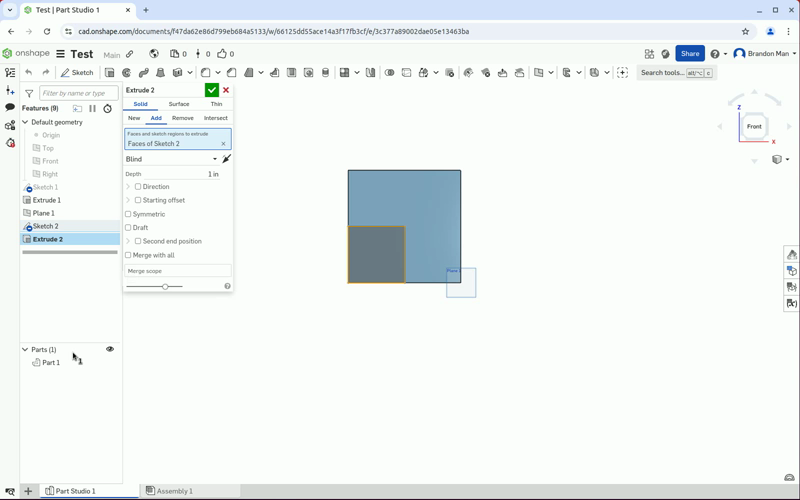
mouse_move(143, 106)
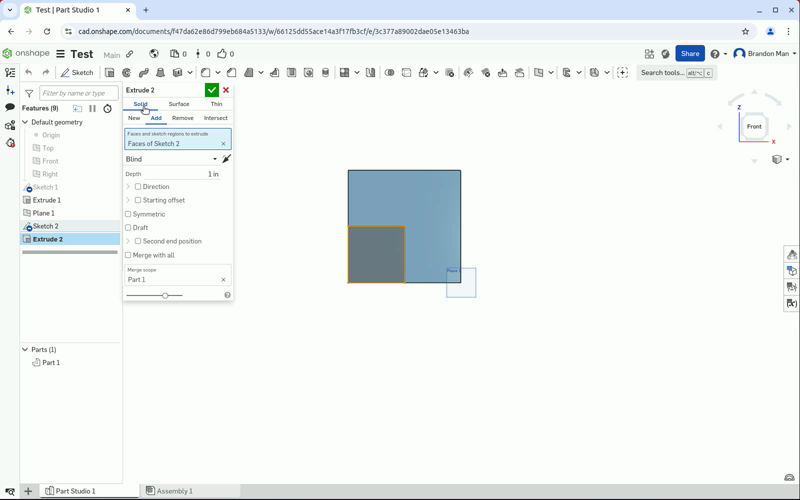
click(143, 106)
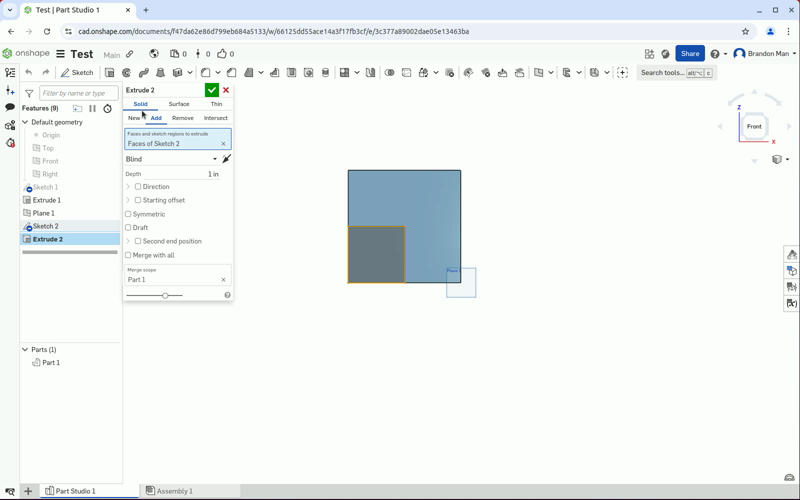
mouse_move(137, 120)
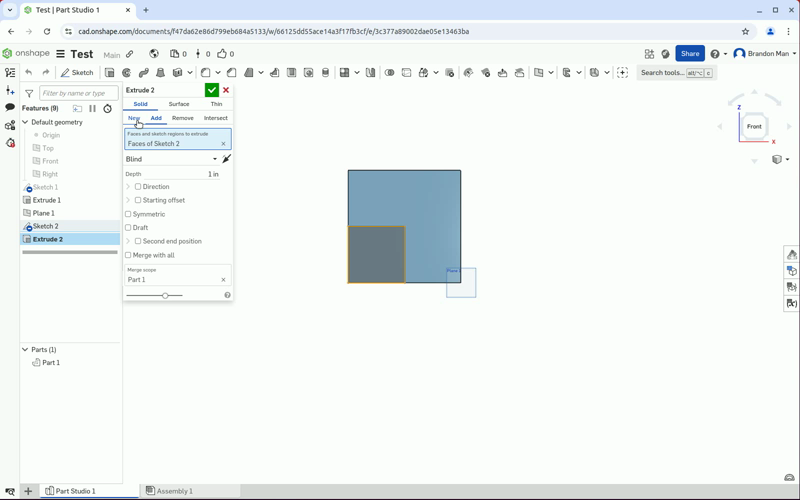
click(137, 120)
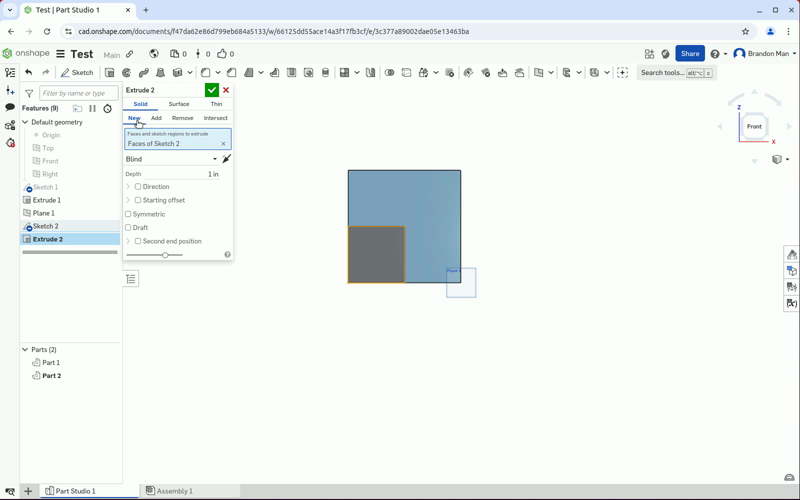
key(tab, 4)
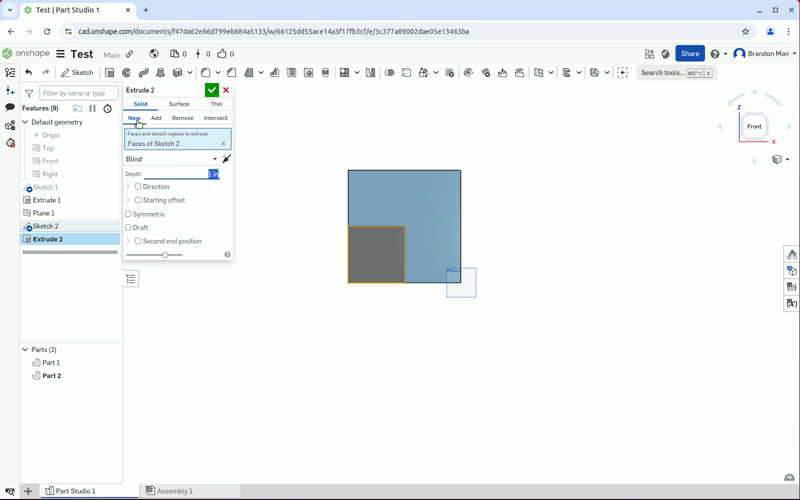
text(11.554)
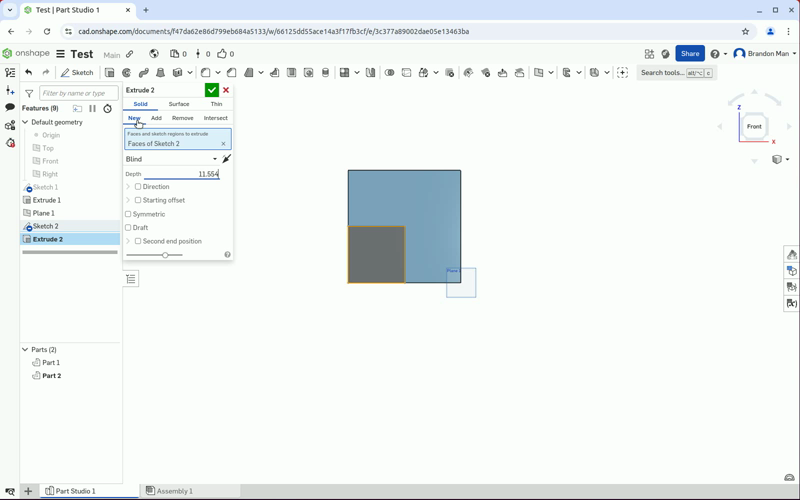
key(enter)
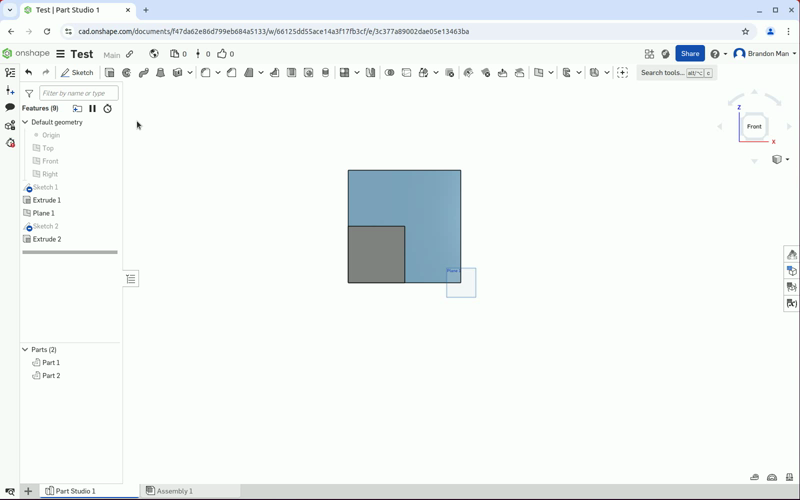
key(shift+h)
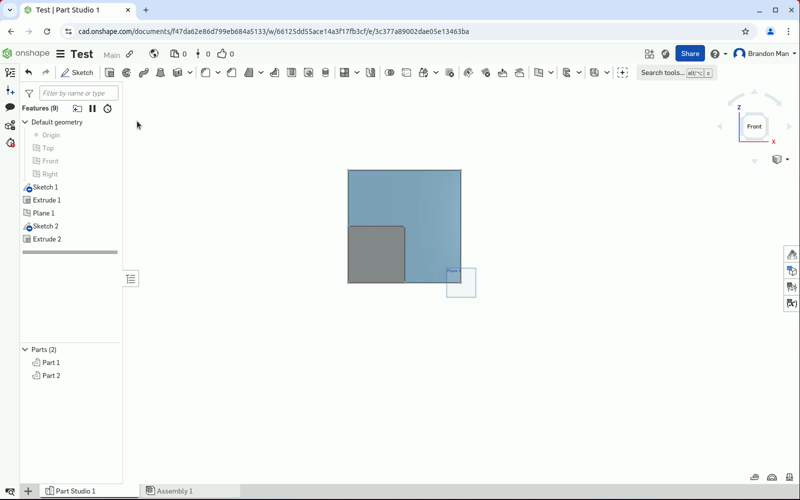
key(shift+h)
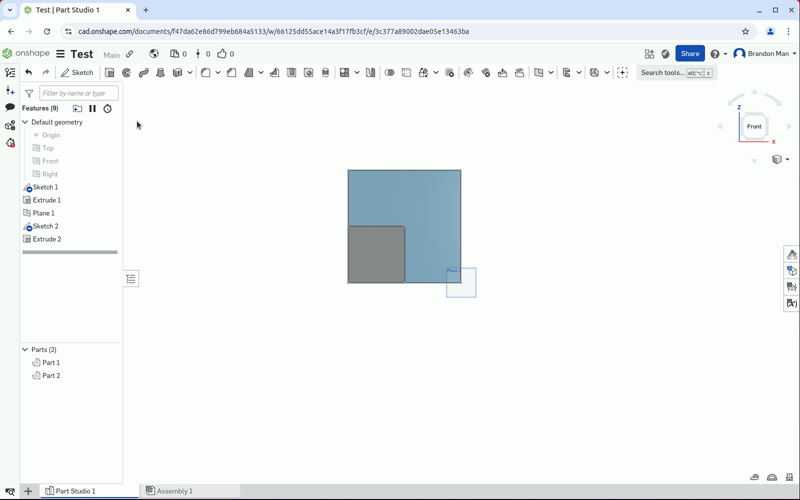
key(shift+7)
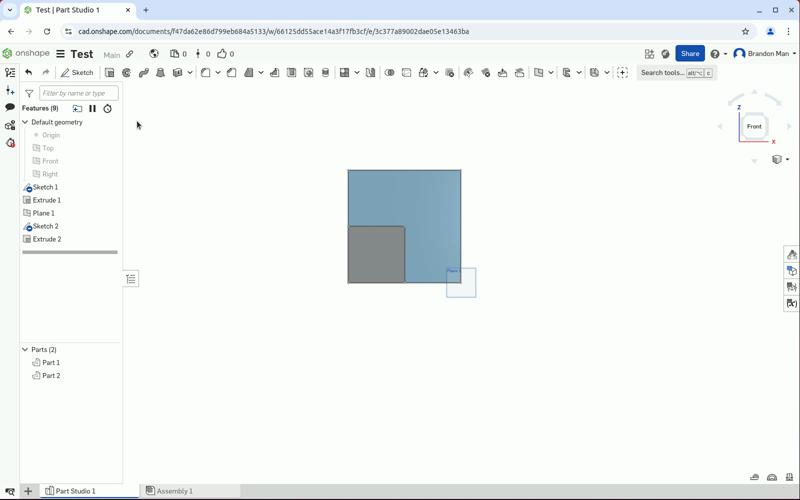
key(left, 2)
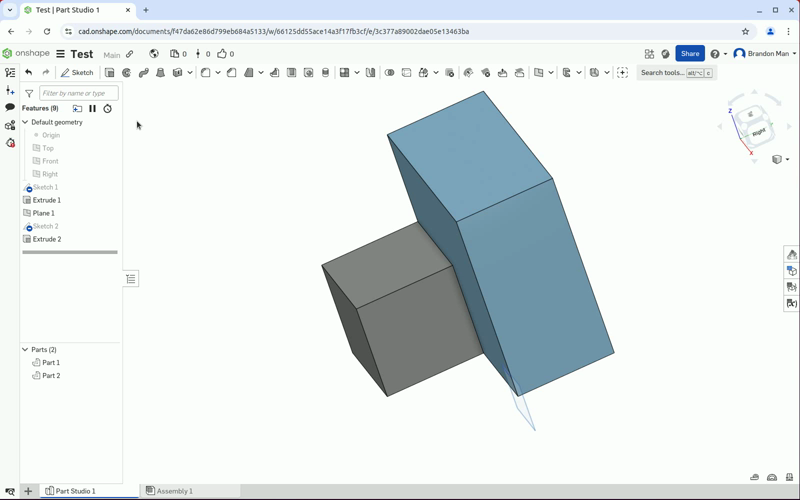
key(down, 2)
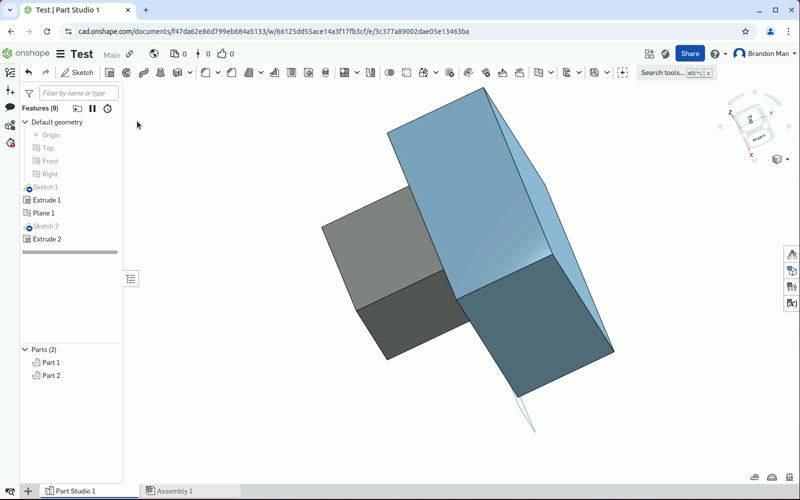
key(up, 2)
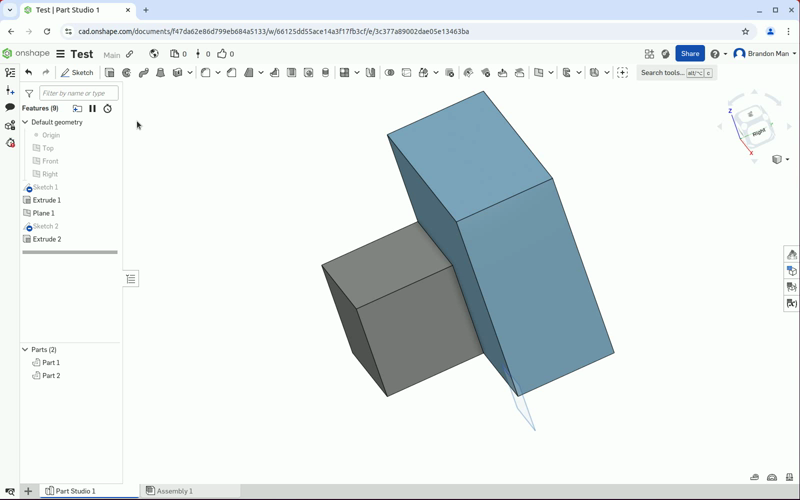
key(right, 2)
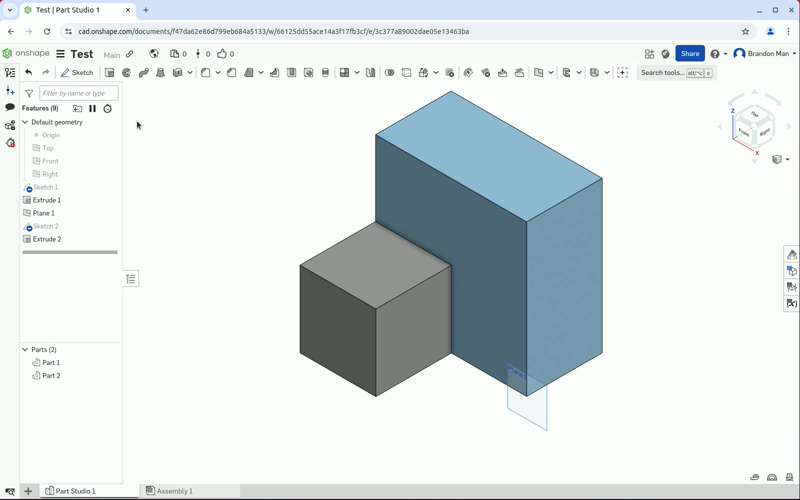
mouse_move(73, 189)
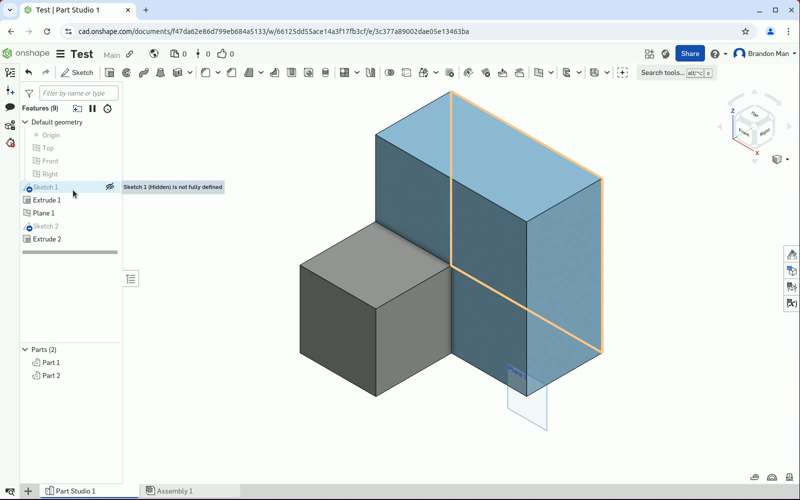
click(73, 189)